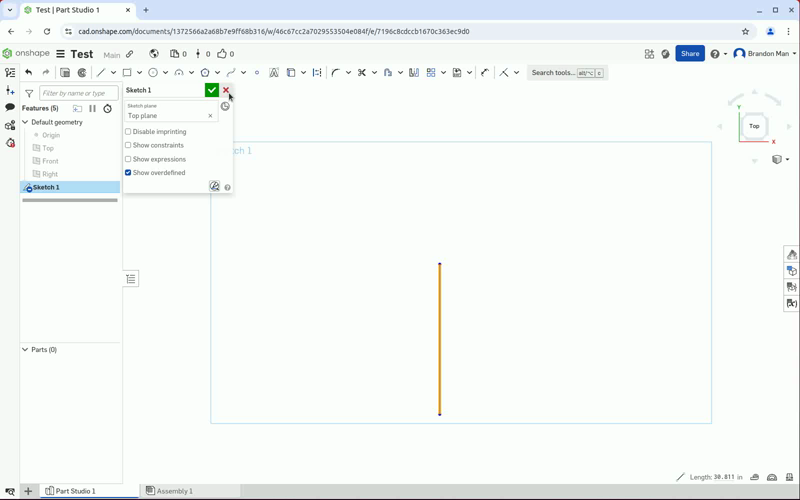
key(shift+h)
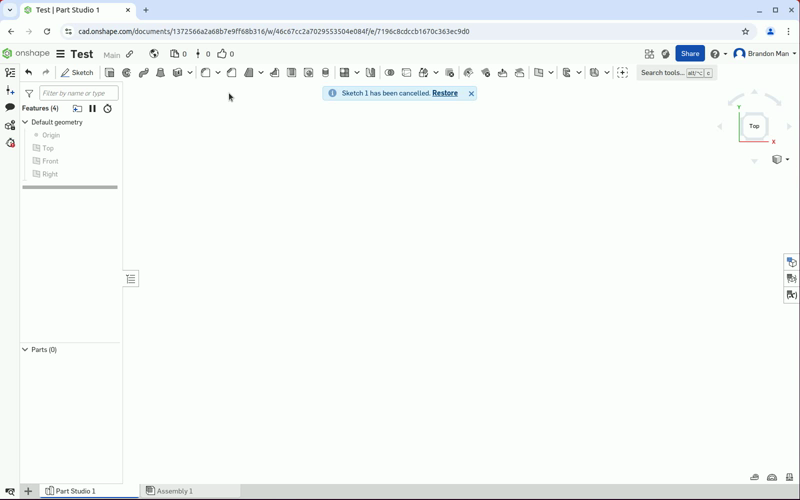
mouse_move(541, 75)
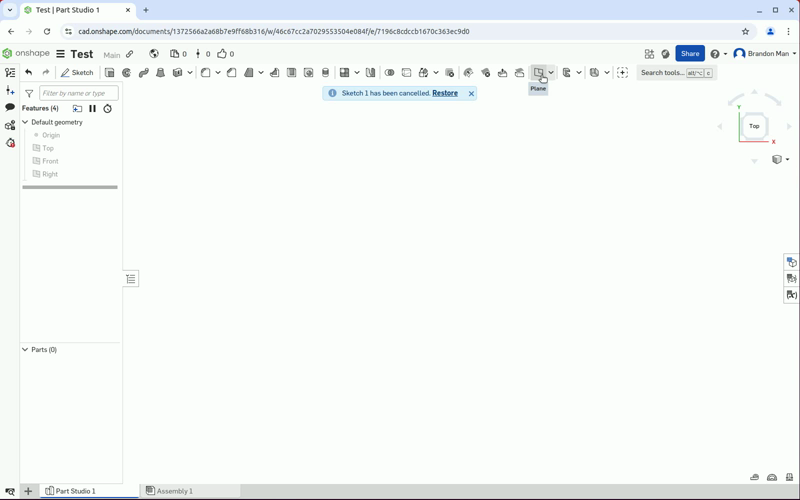
click(541, 75)
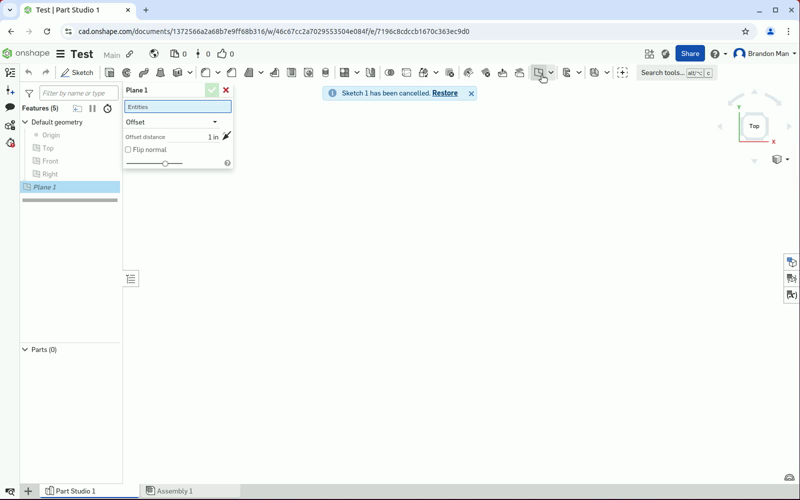
mouse_move(73, 150)
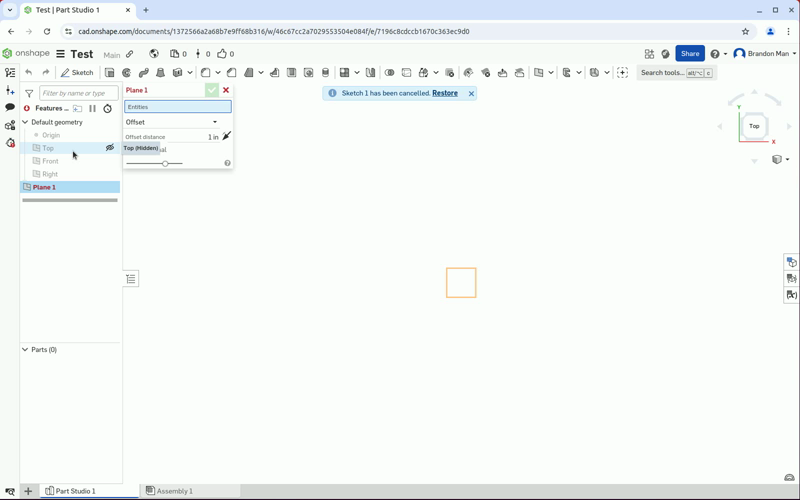
click(73, 150)
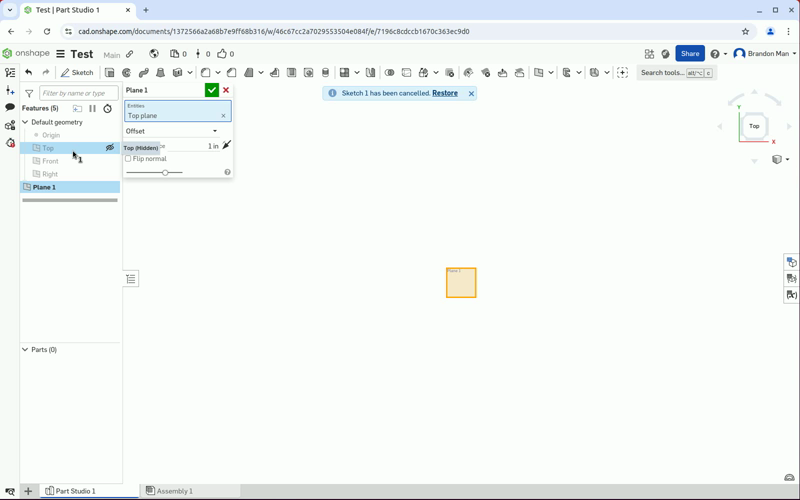
key(tab, 2)
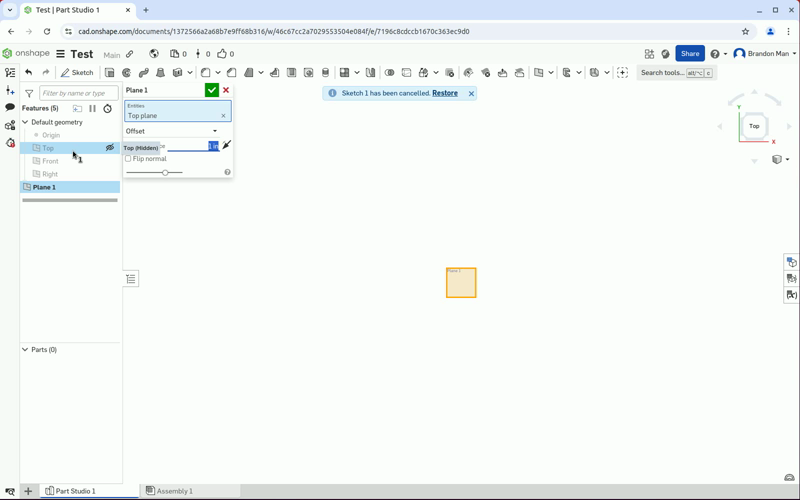
text(20.212)
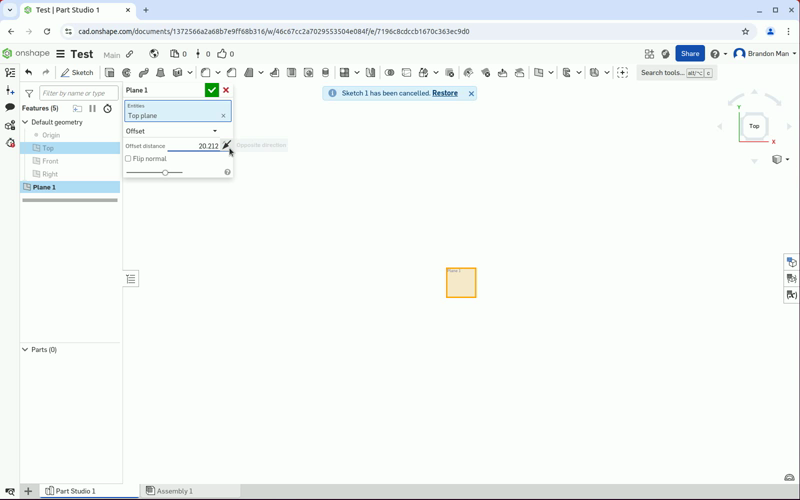
mouse_move(229, 147)
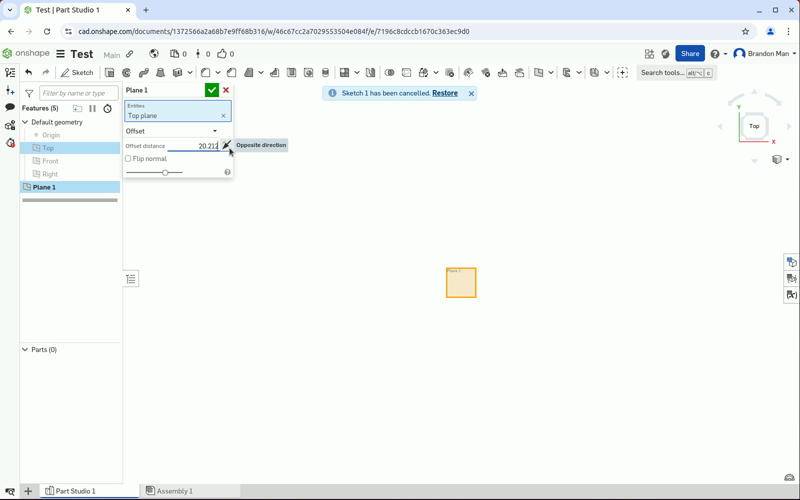
click(229, 147)
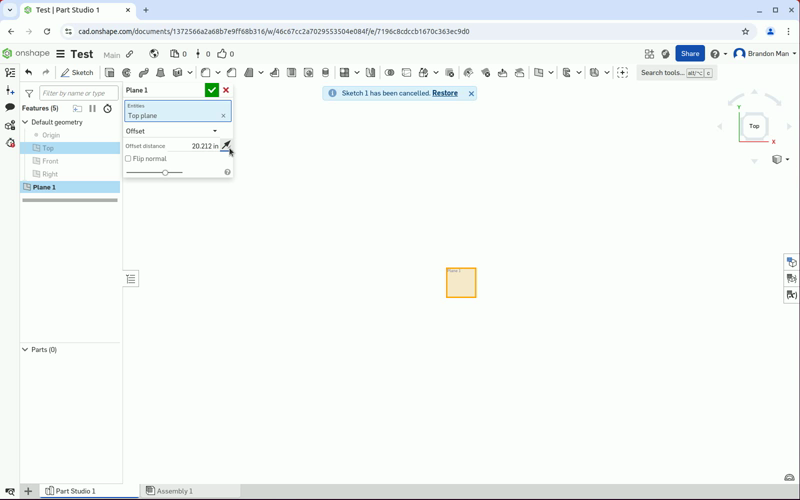
key(enter, 2)
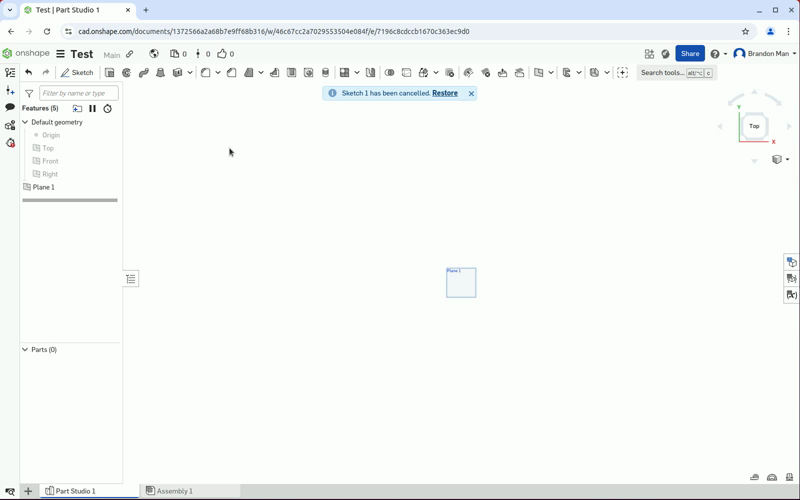
key(shift+s)
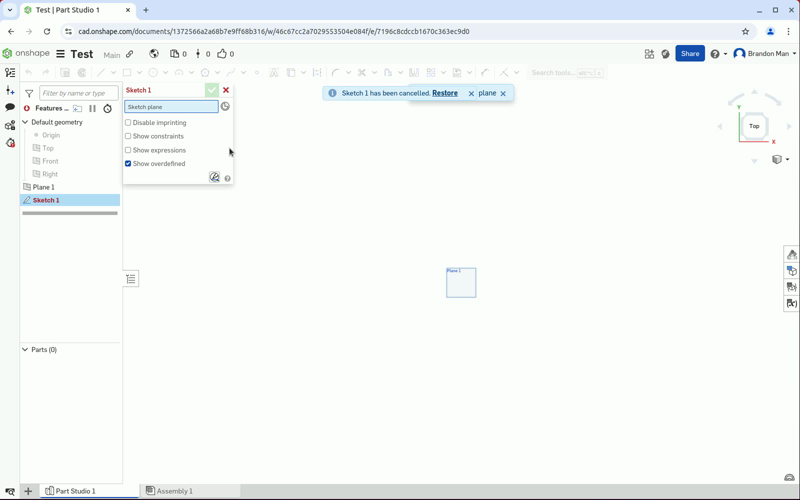
mouse_move(73, 189)
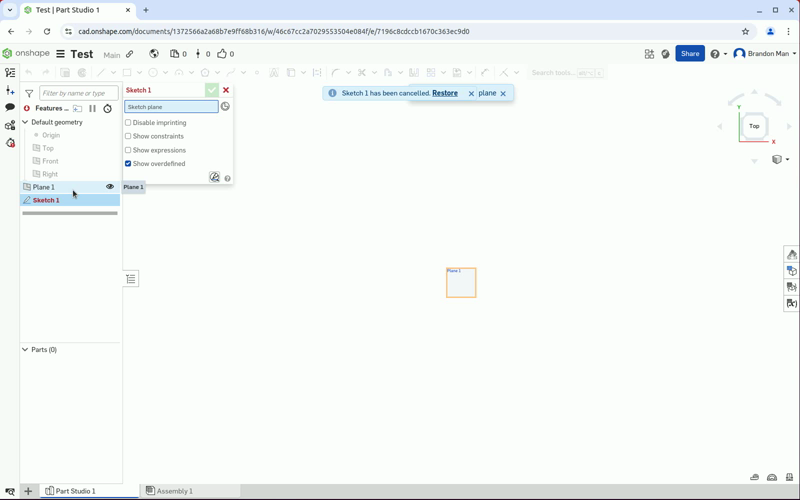
click(73, 189)
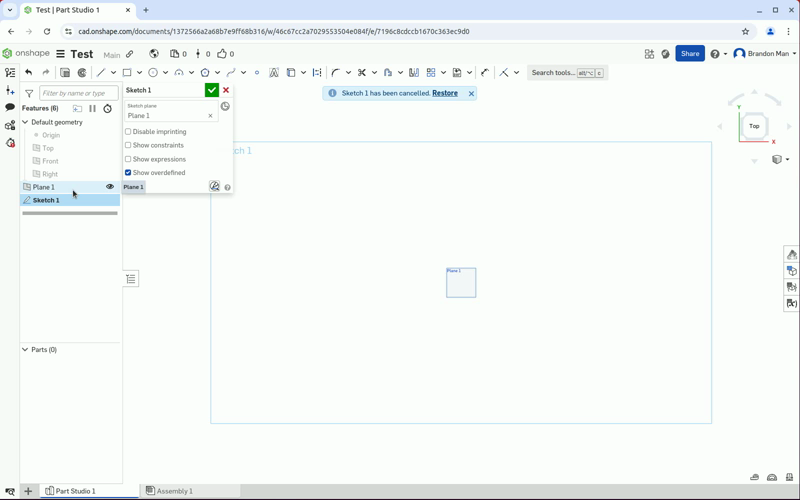
mouse_move(73, 352)
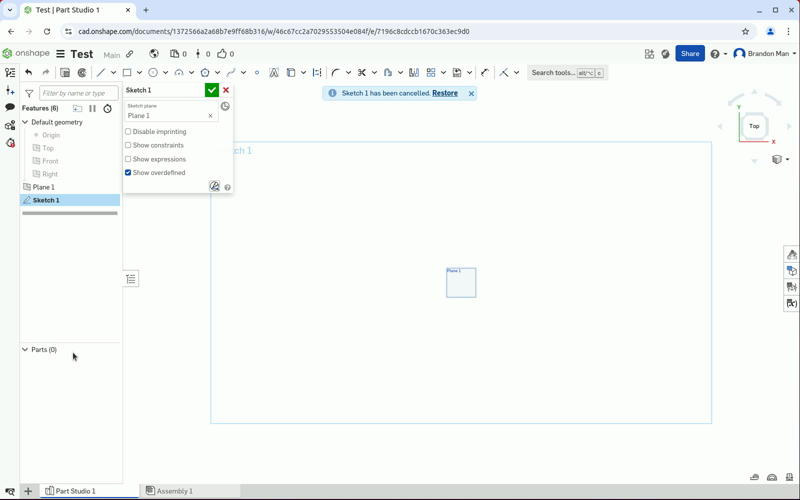
key(y)
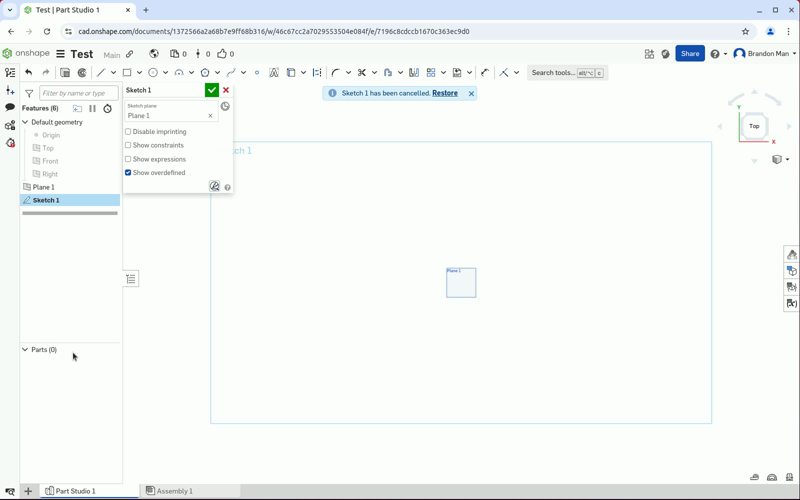
key(l)
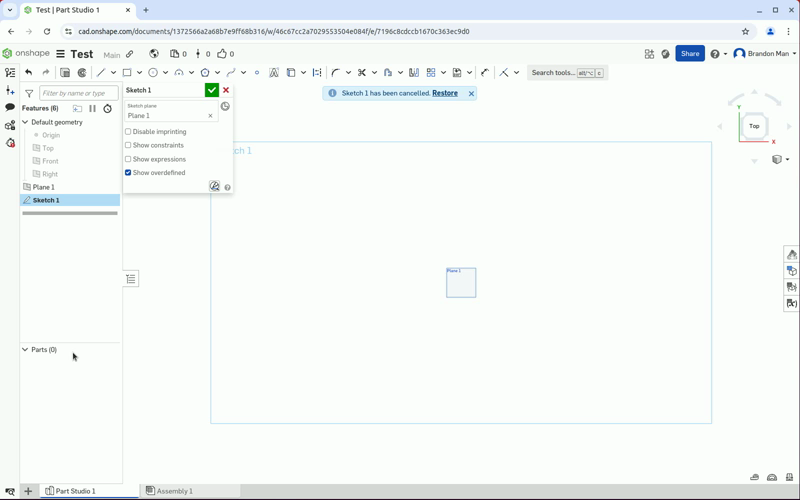
key_down(shift)
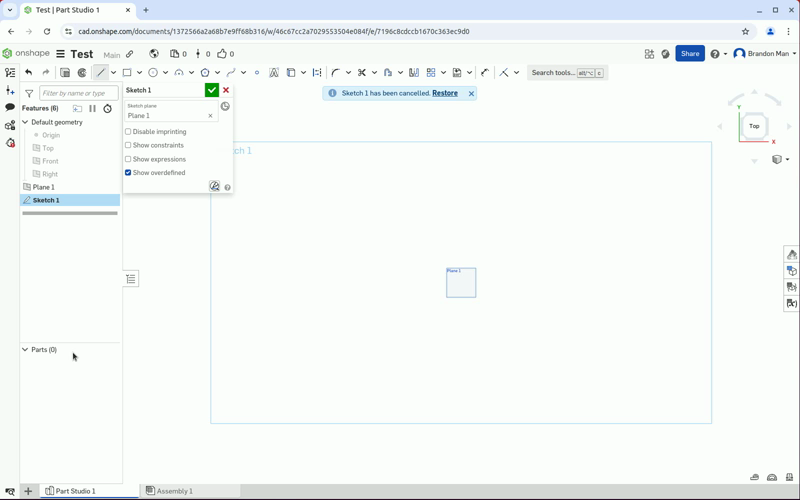
mouse_move(481, 176)
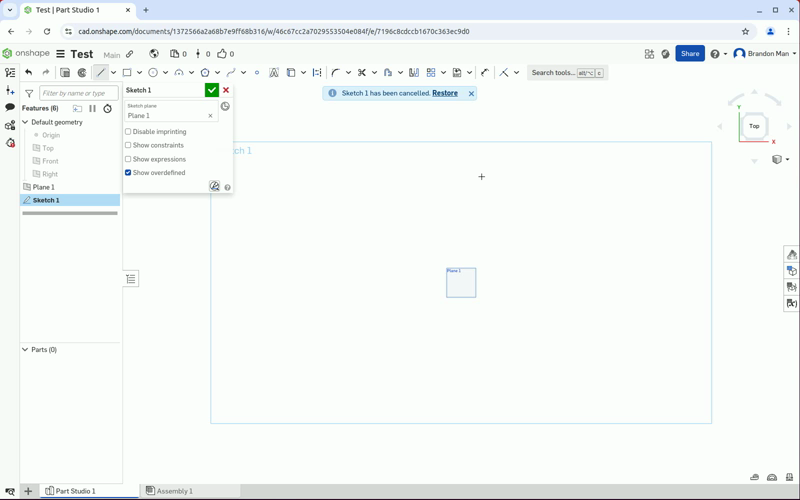
click(481, 176)
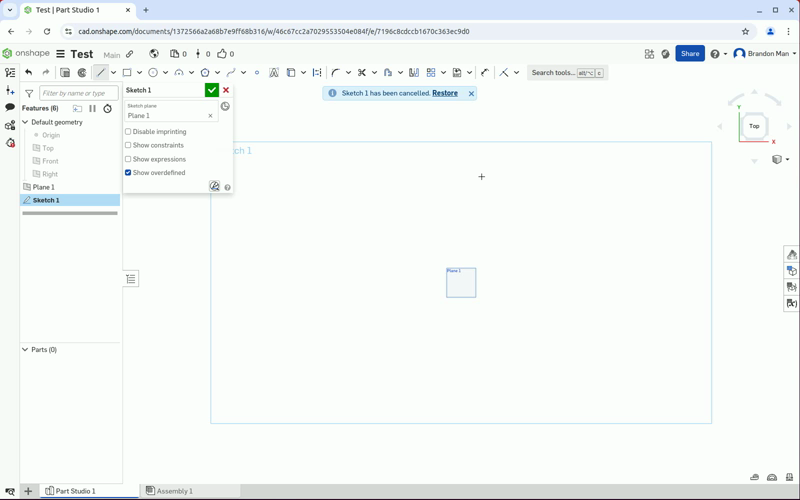
key_up(shift)
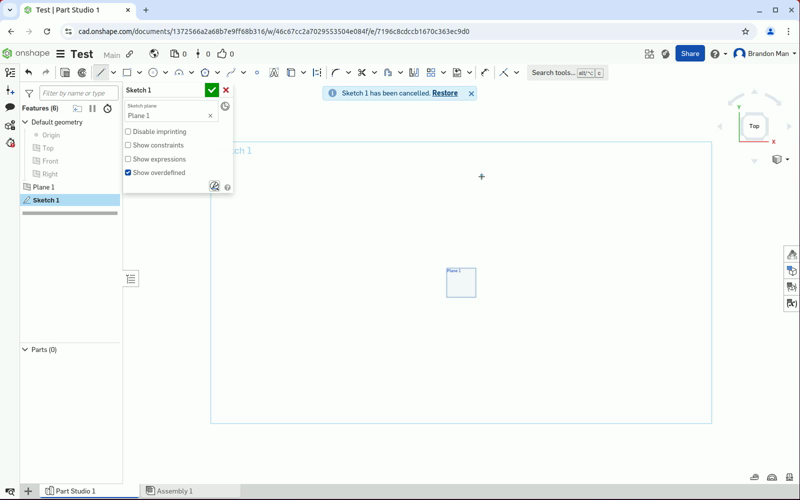
key_down(shift)
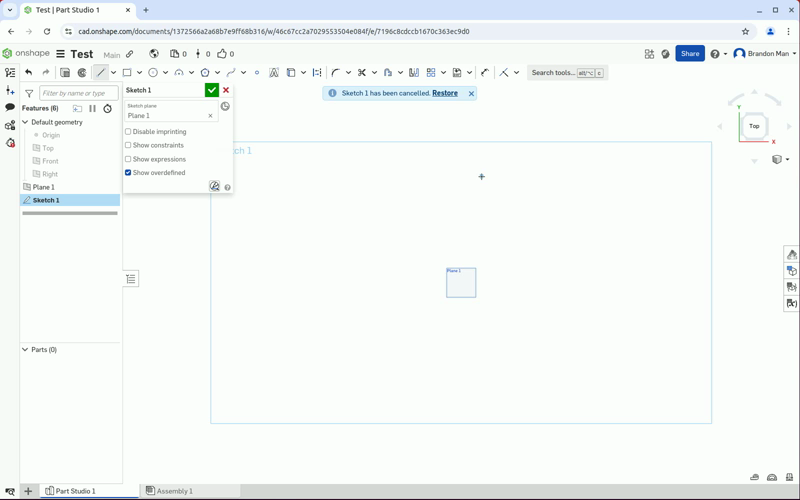
mouse_move(573, 176)
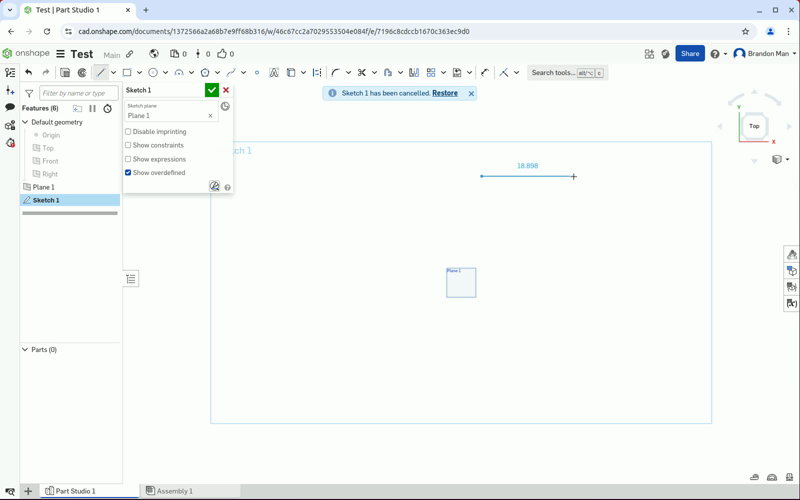
click(573, 176)
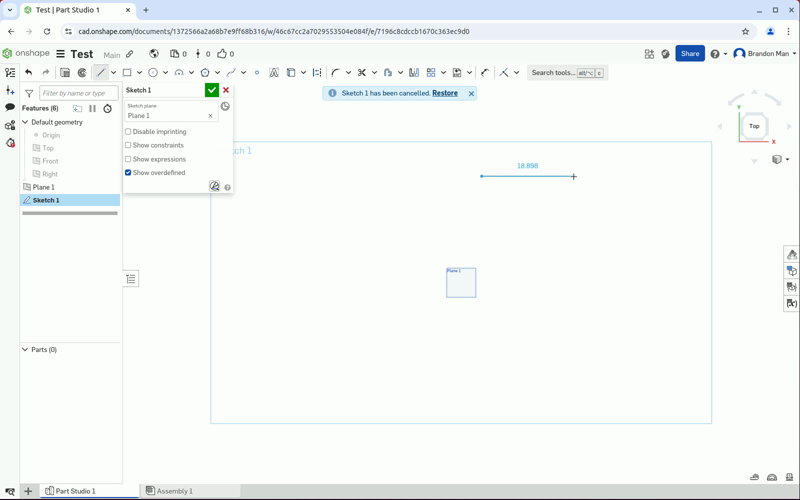
key_up(shift)
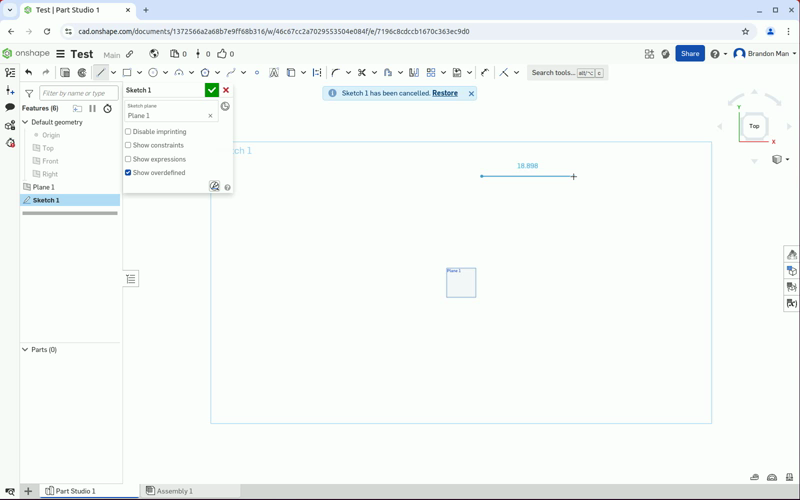
key_down(shift)
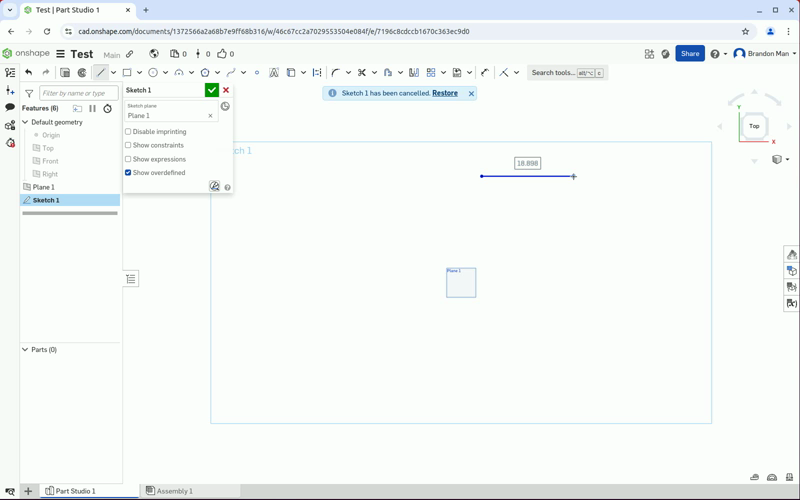
mouse_move(589, 176)
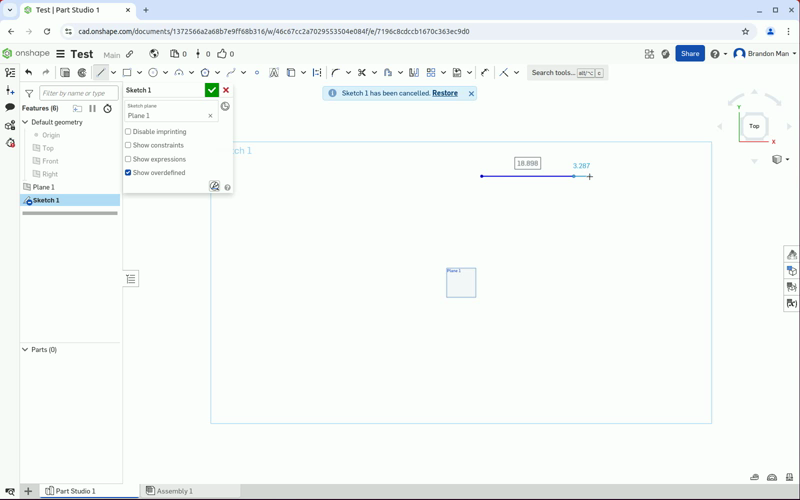
mouse_move(573, 170)
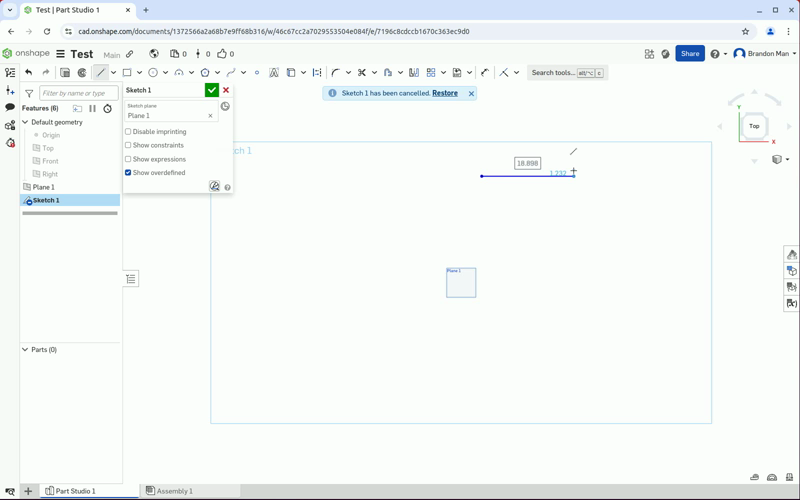
scroll(6)
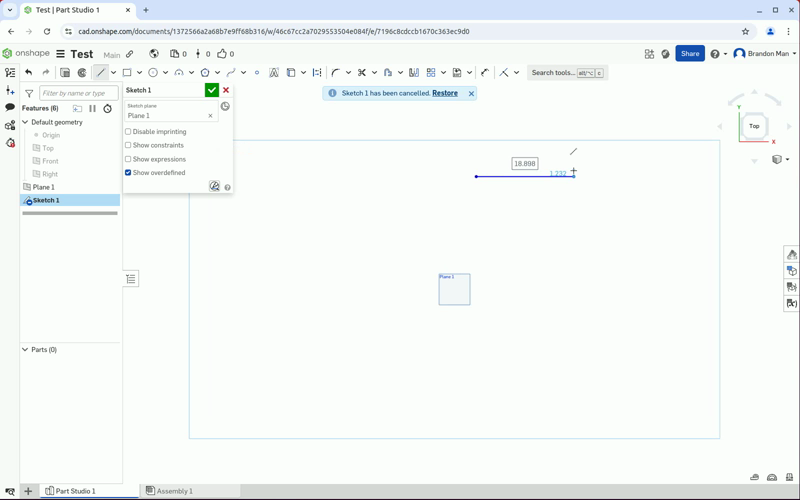
scroll(6)
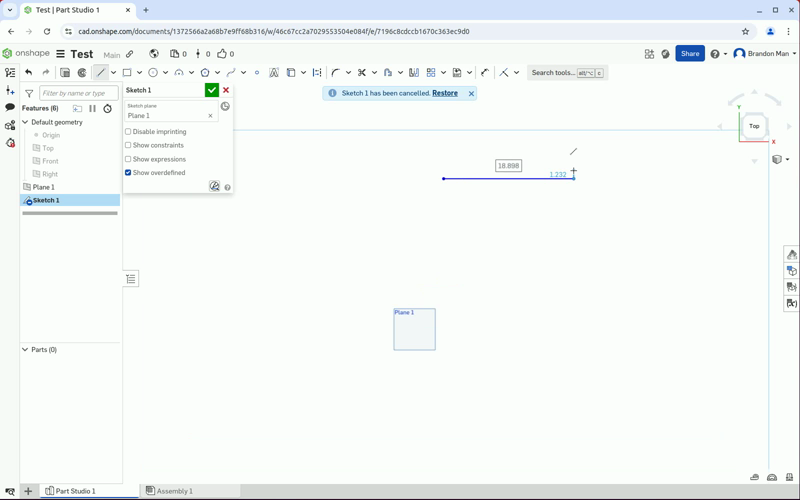
scroll(6)
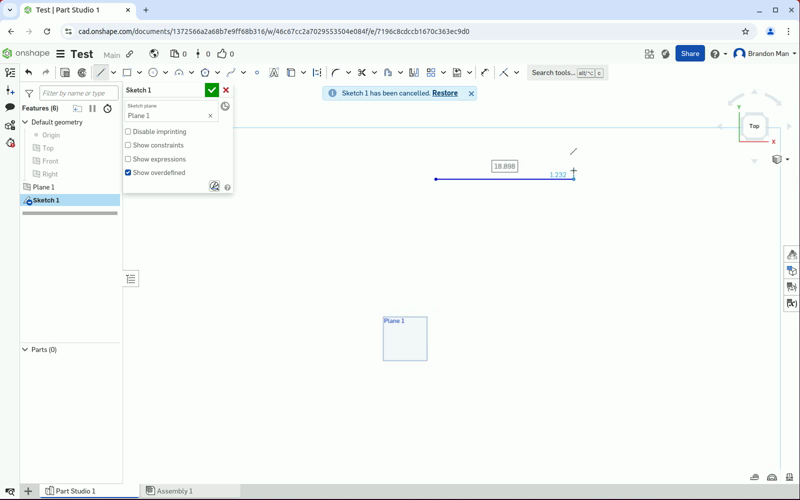
scroll(6)
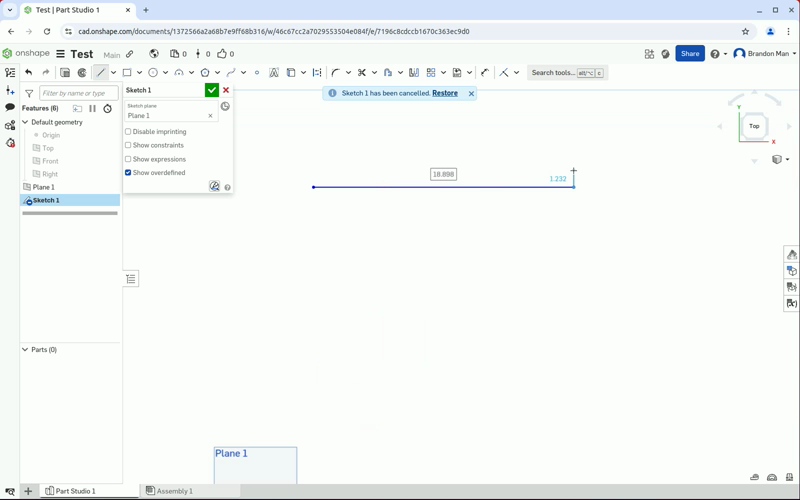
scroll(6)
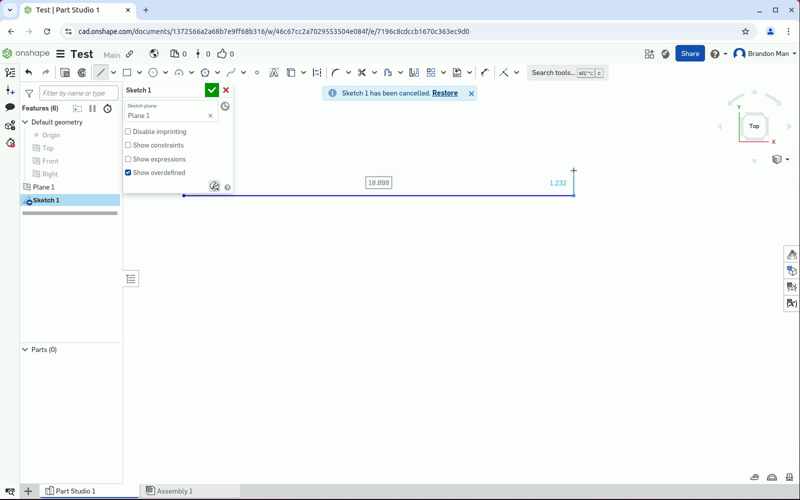
scroll(6)
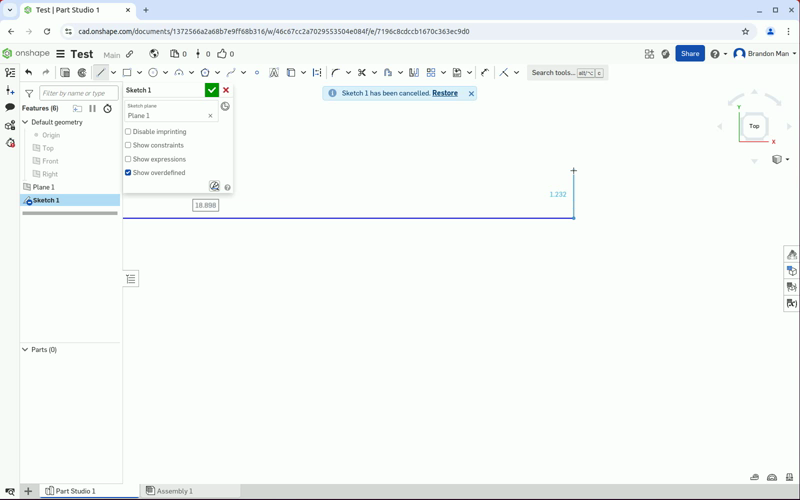
scroll(6)
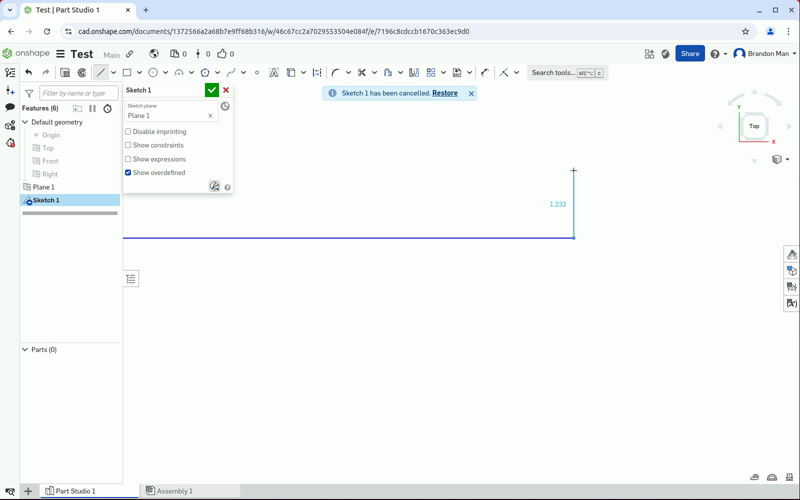
click(573, 170)
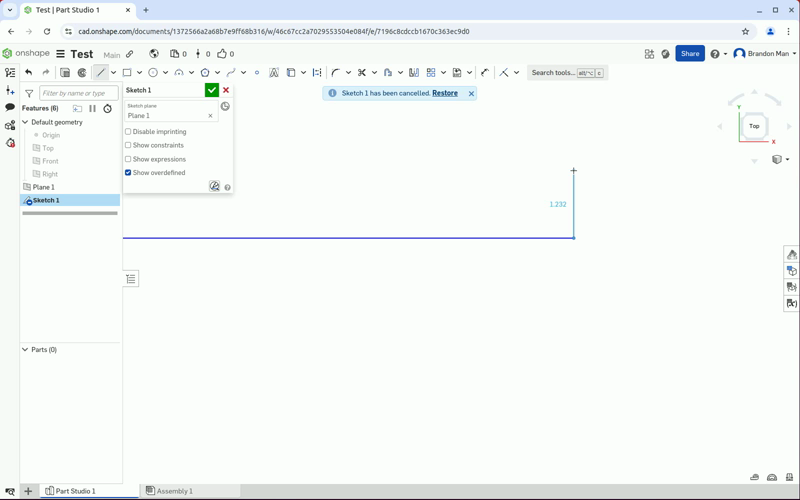
scroll(-6)
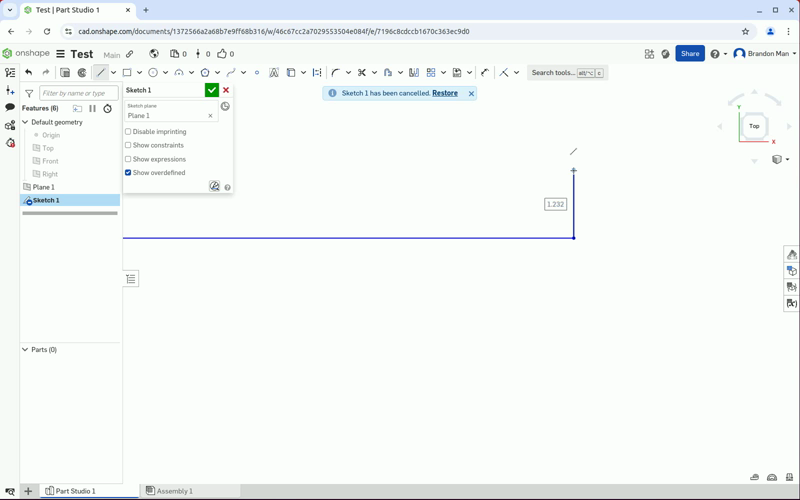
scroll(-6)
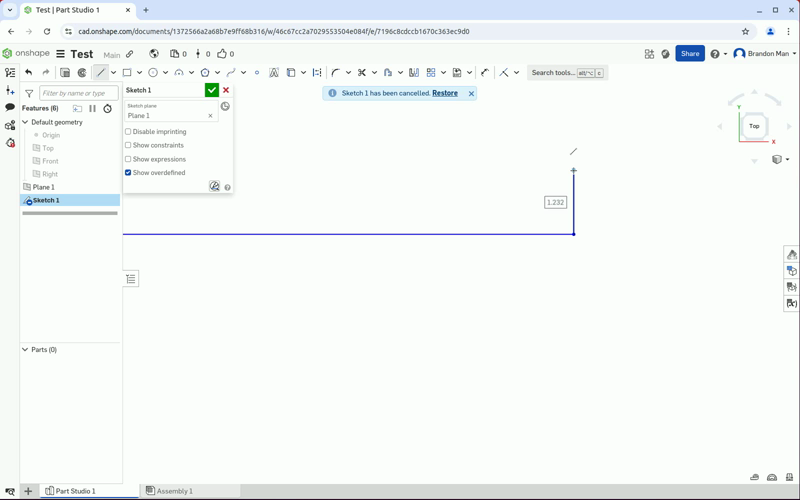
scroll(-6)
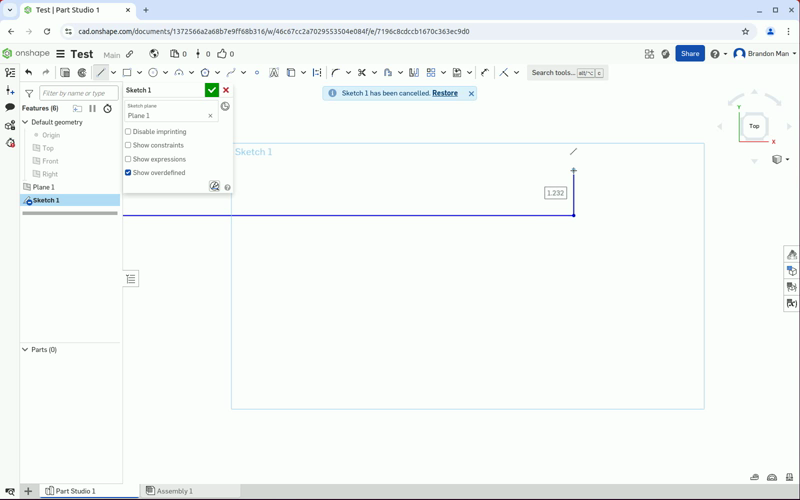
scroll(-6)
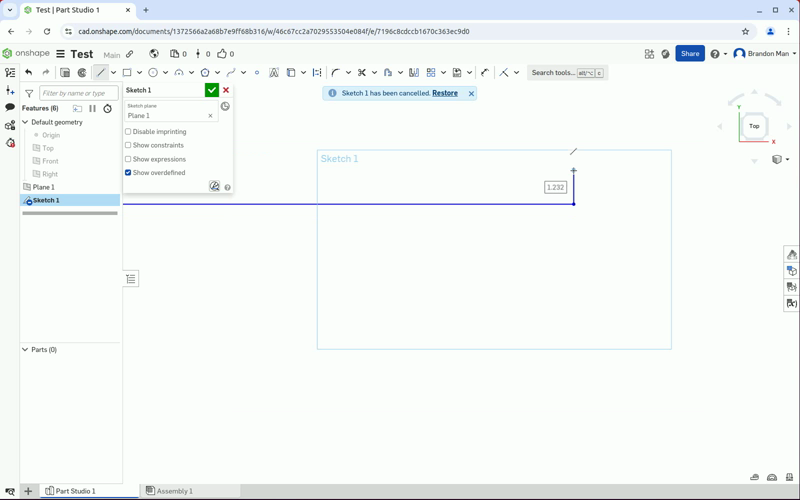
scroll(-6)
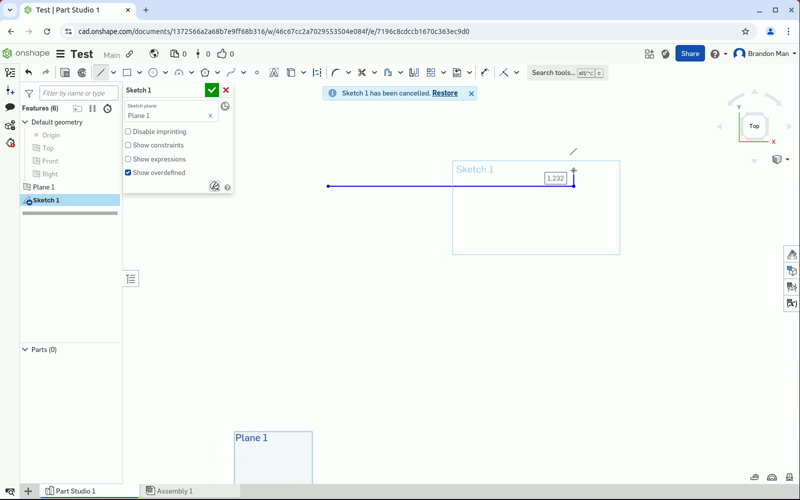
scroll(-6)
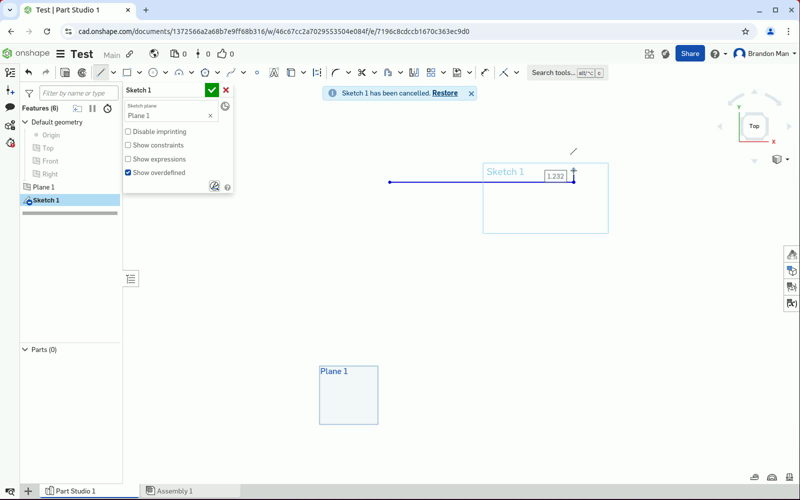
scroll(-6)
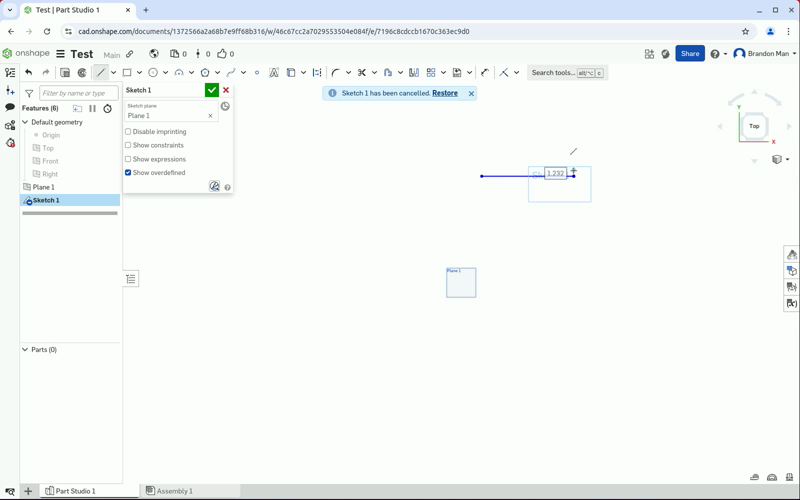
key_up(shift)
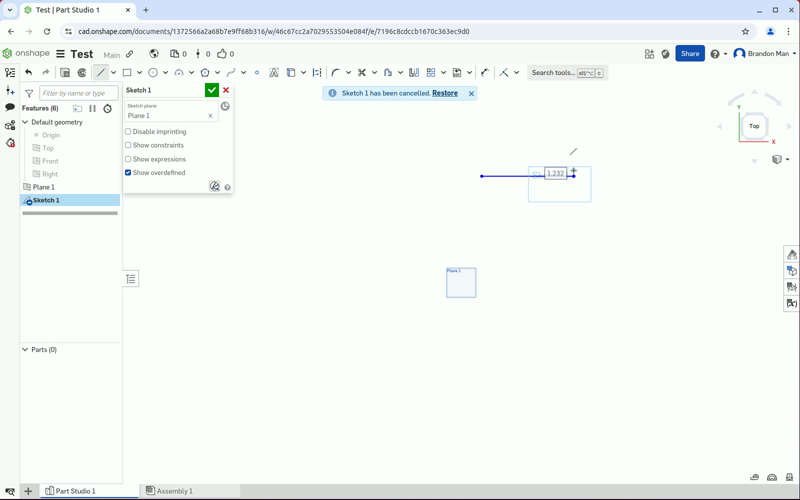
key_down(shift)
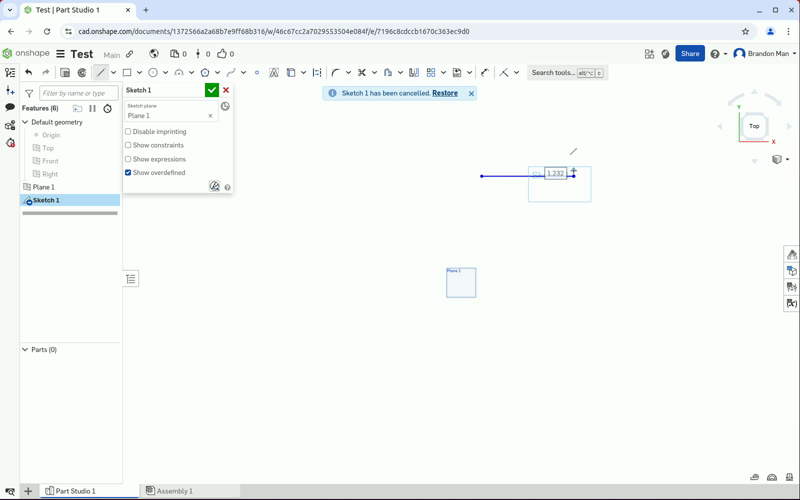
mouse_move(481, 170)
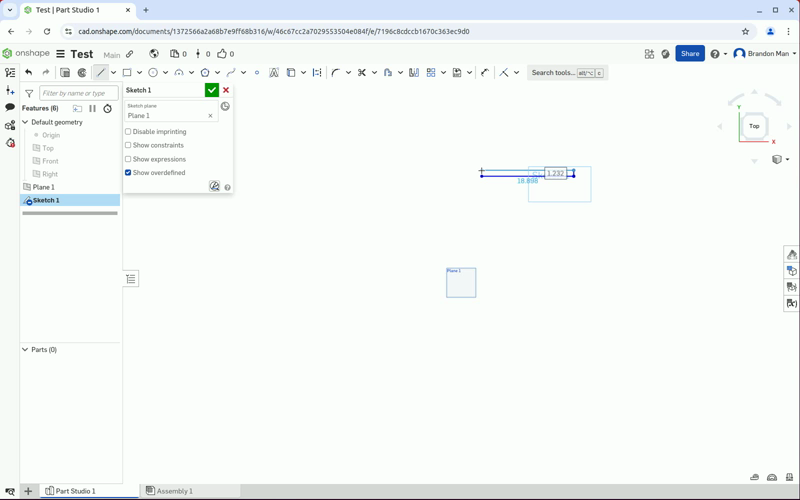
click(481, 170)
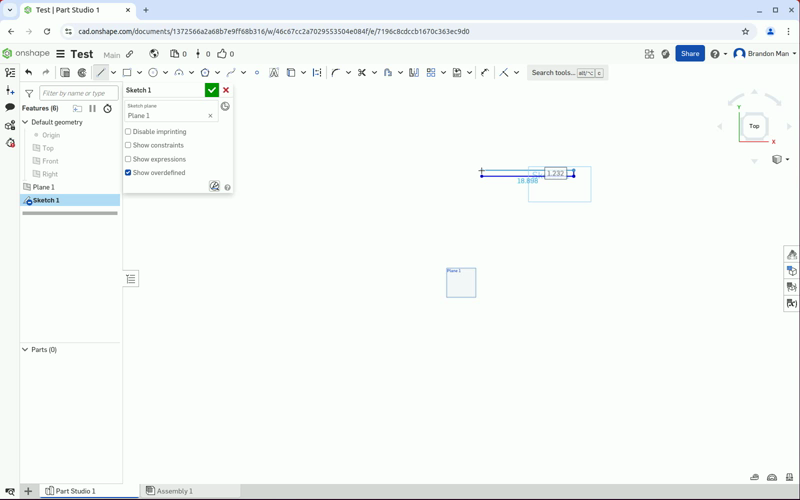
key_up(shift)
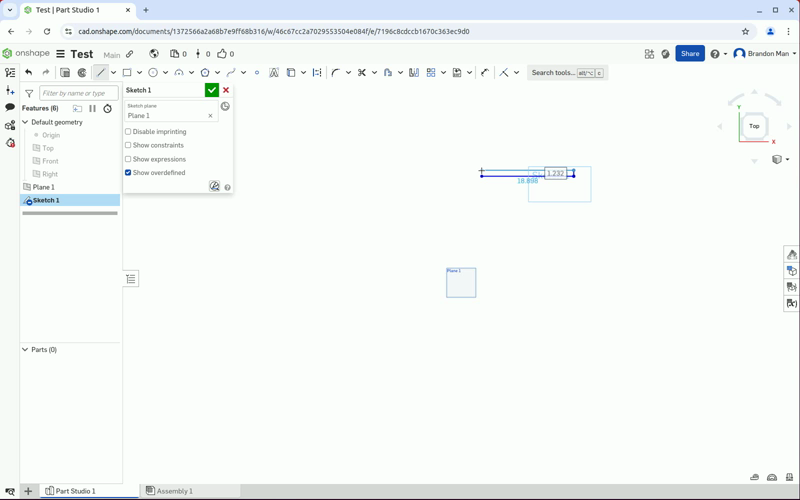
mouse_move(511, 170)
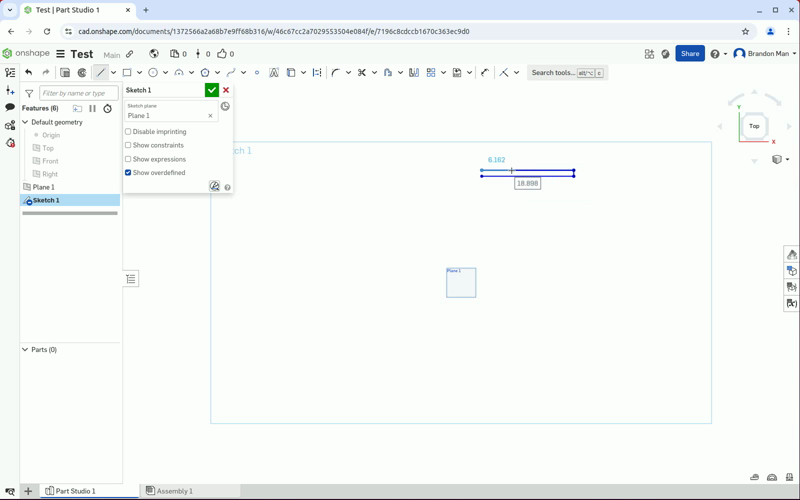
key_down(shift)
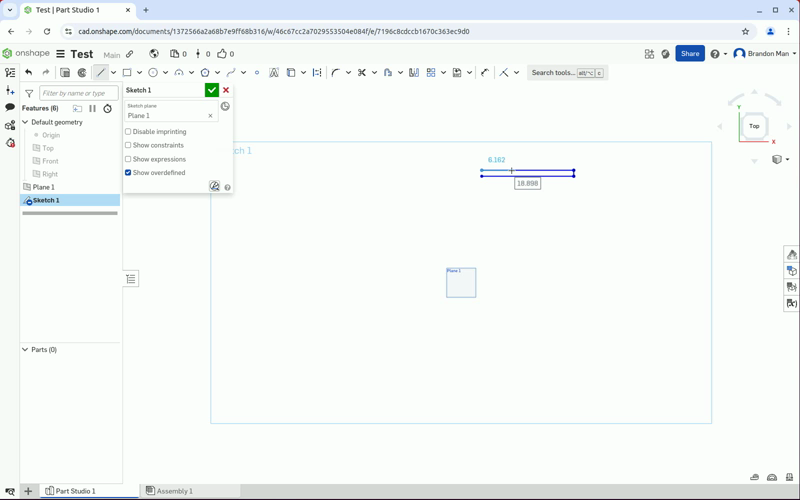
mouse_move(481, 176)
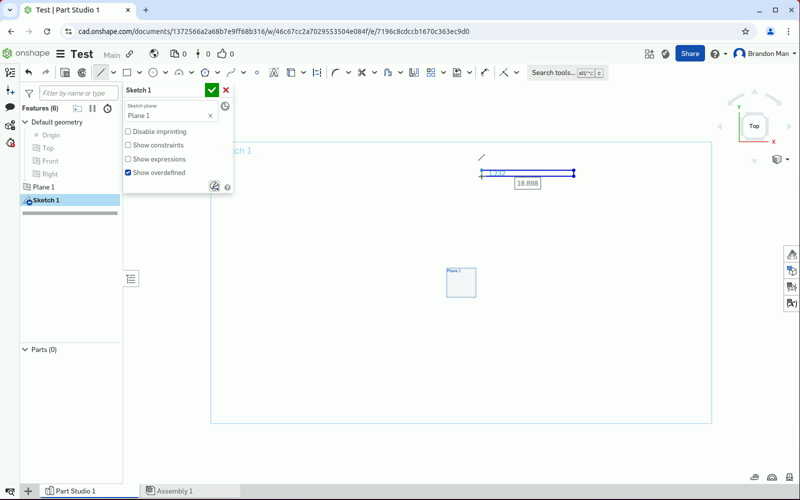
scroll(6)
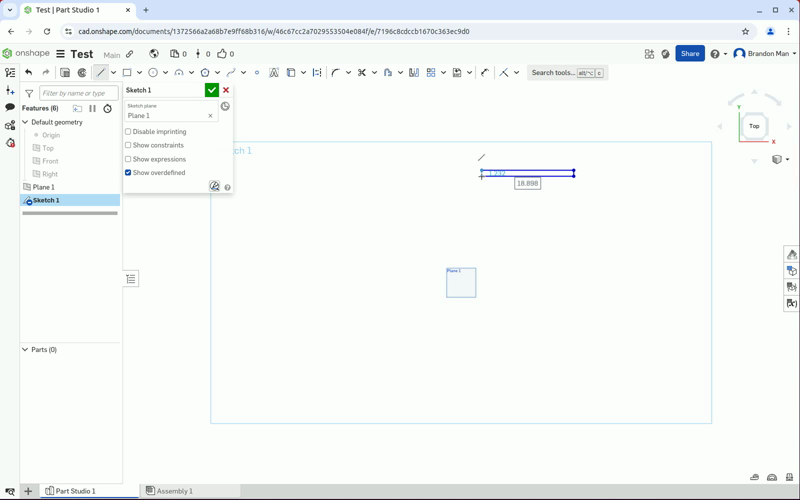
scroll(6)
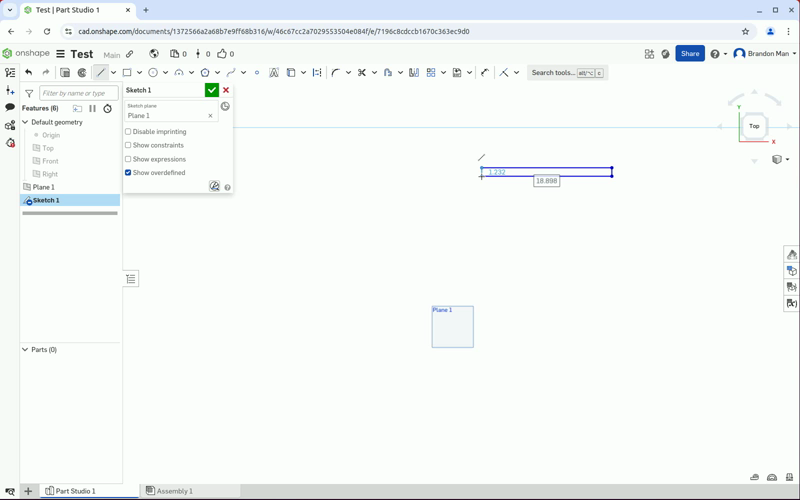
scroll(6)
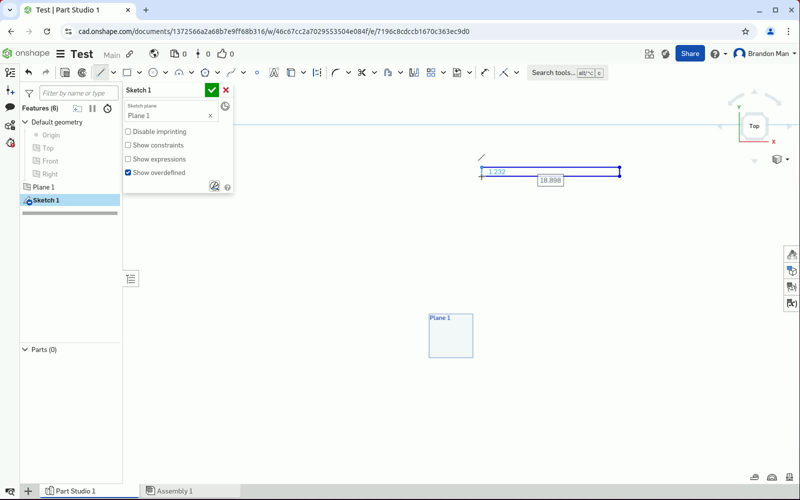
scroll(6)
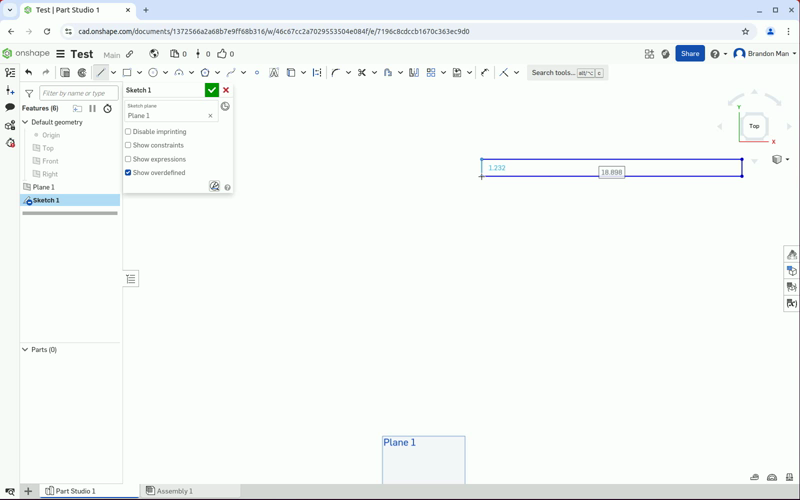
scroll(6)
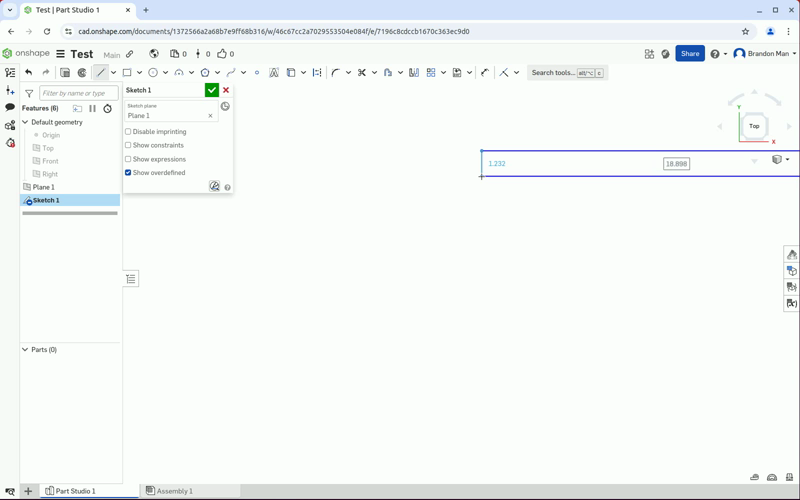
scroll(6)
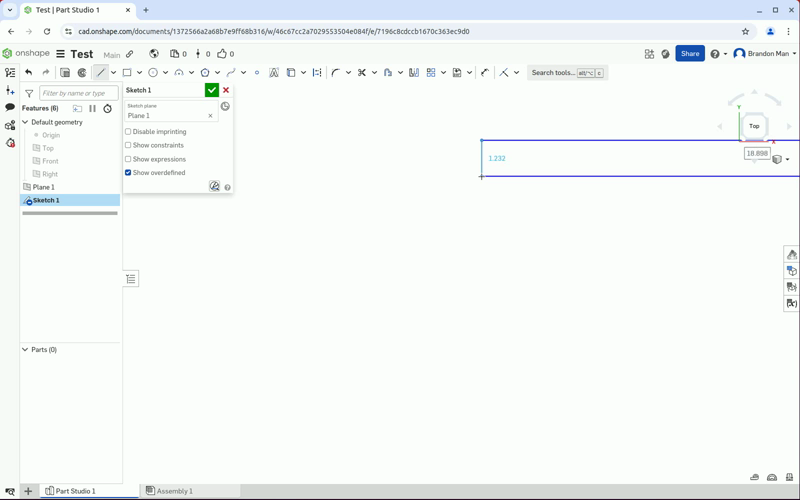
scroll(6)
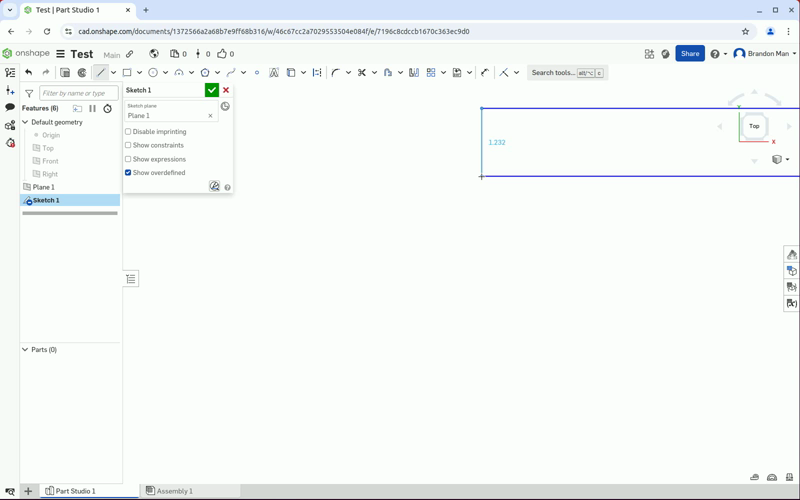
key_up(shift)
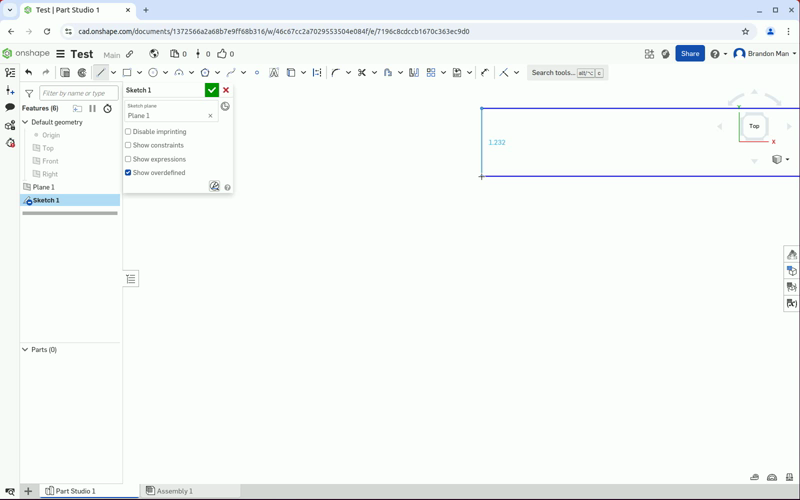
click(481, 176)
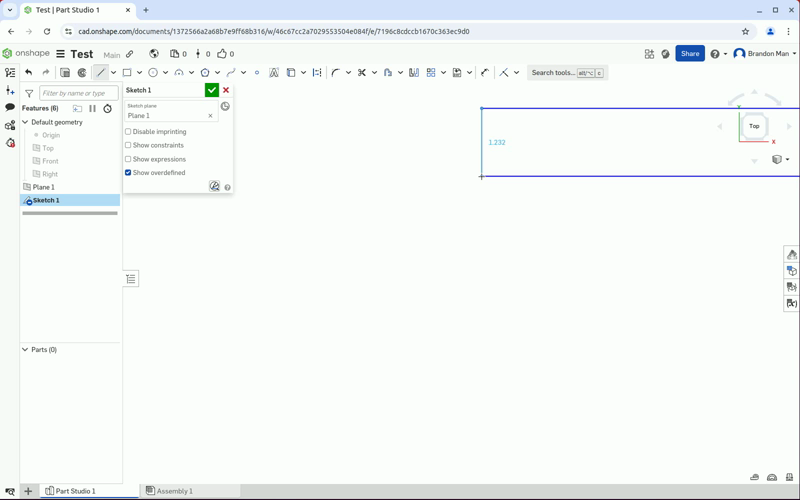
scroll(-6)
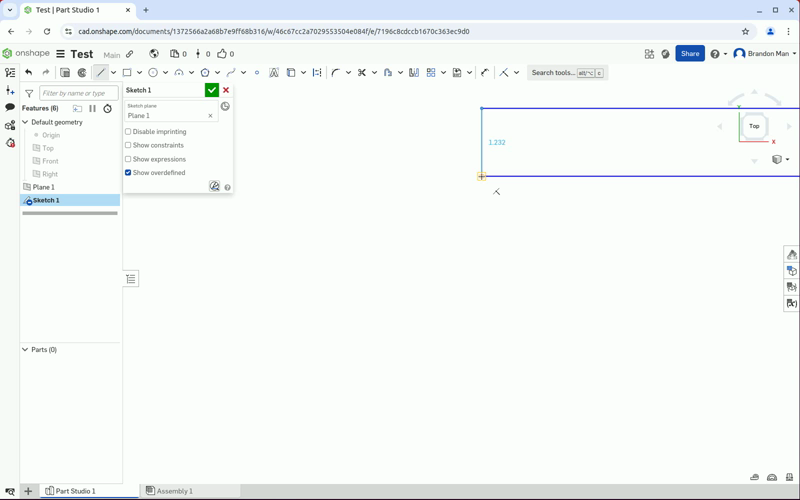
scroll(-6)
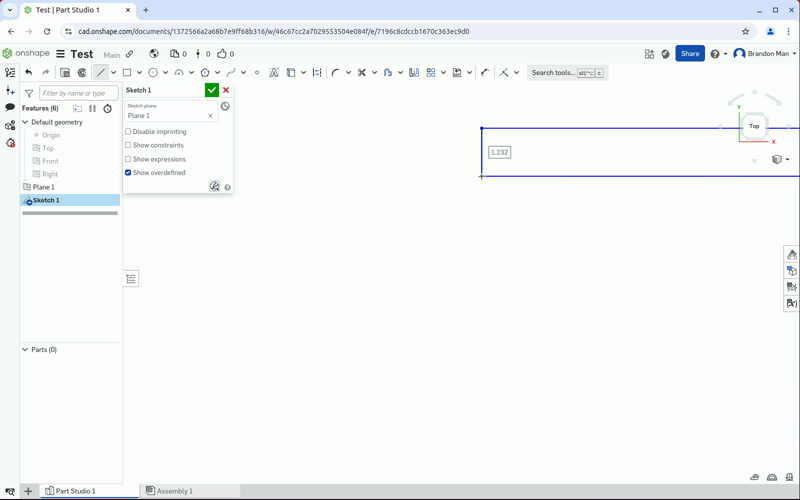
scroll(-6)
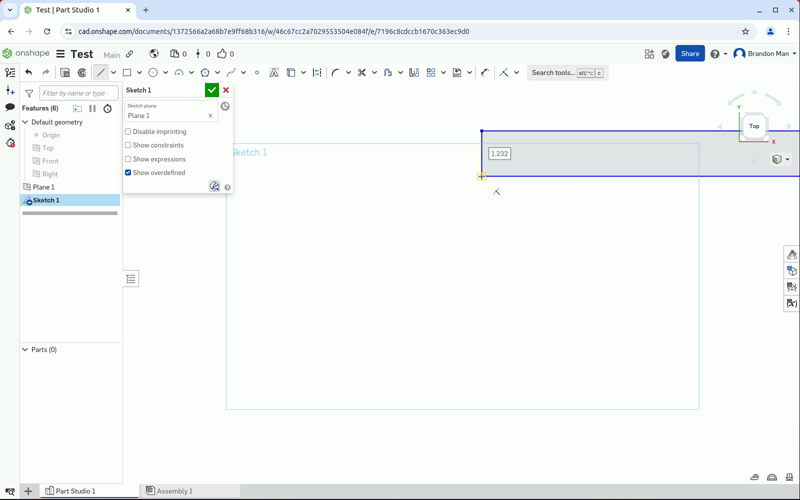
scroll(-6)
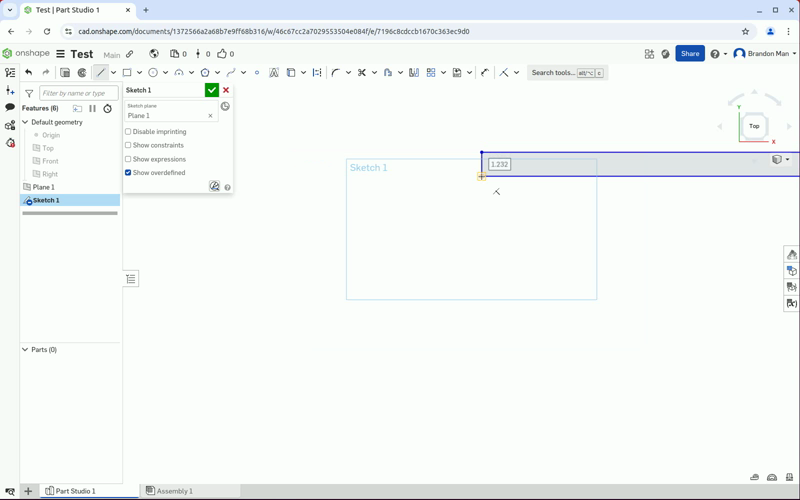
scroll(-6)
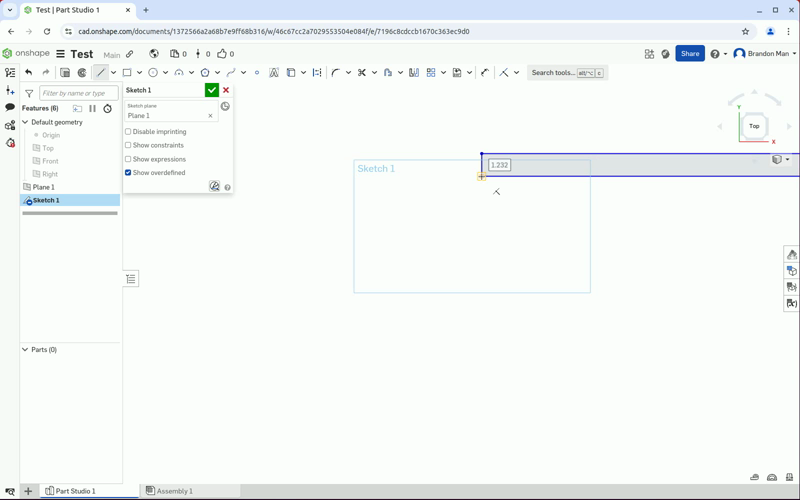
scroll(-6)
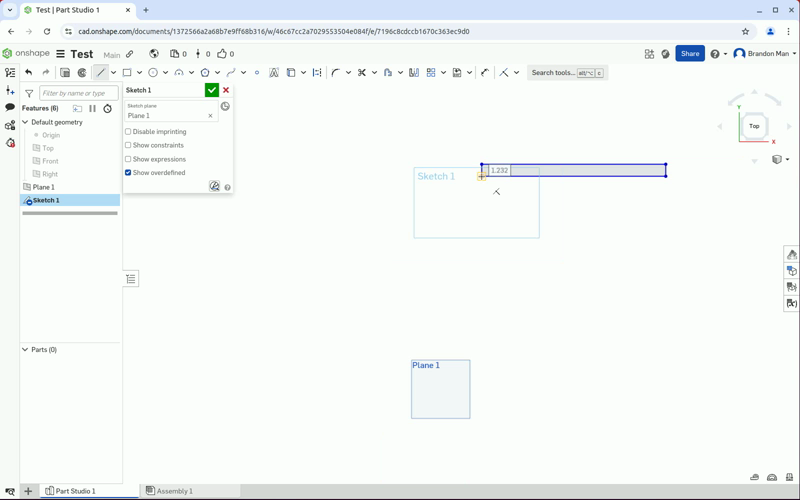
scroll(-6)
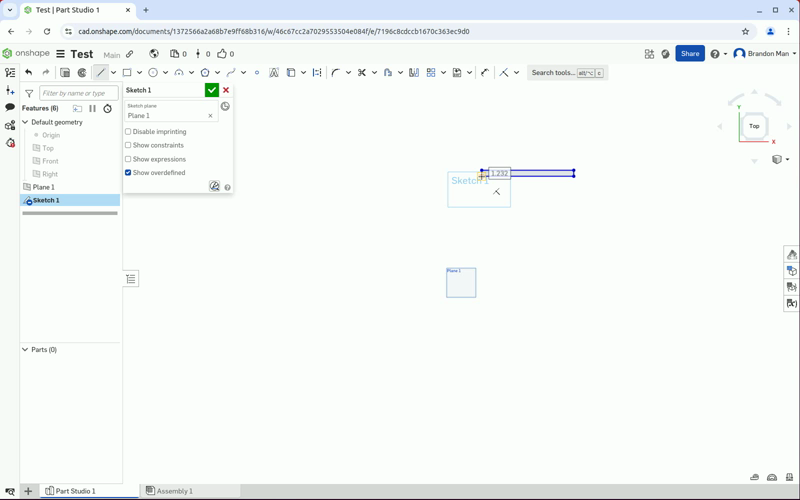
key(esc)
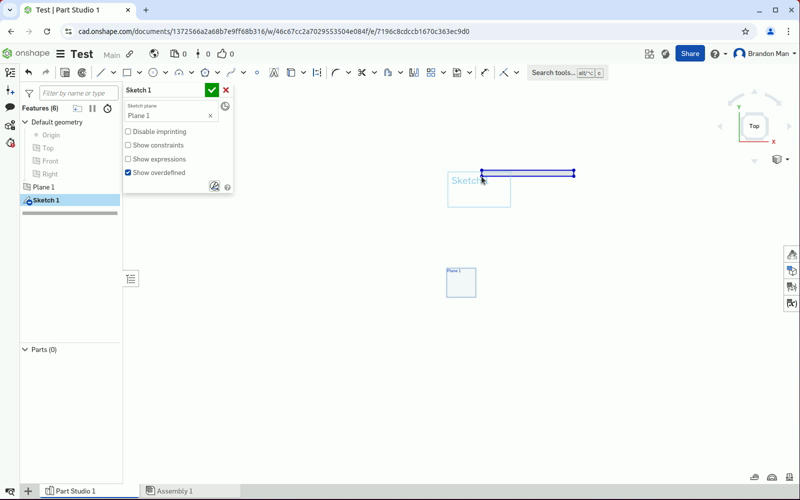
mouse_move(493, 172)
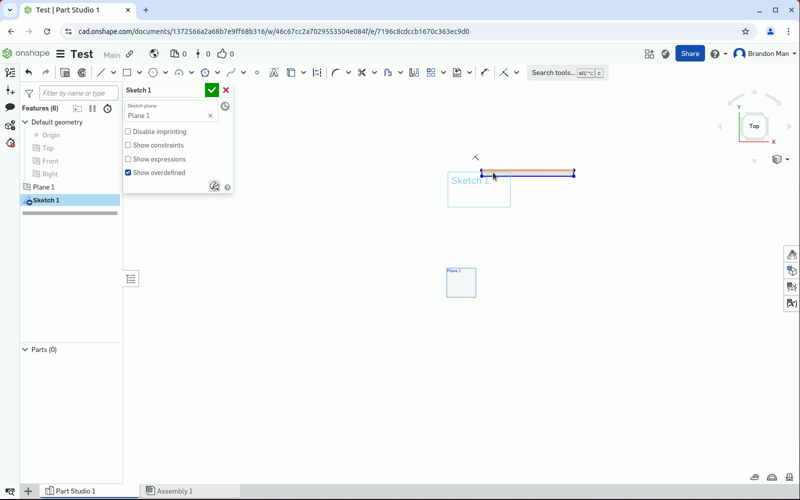
scroll(6)
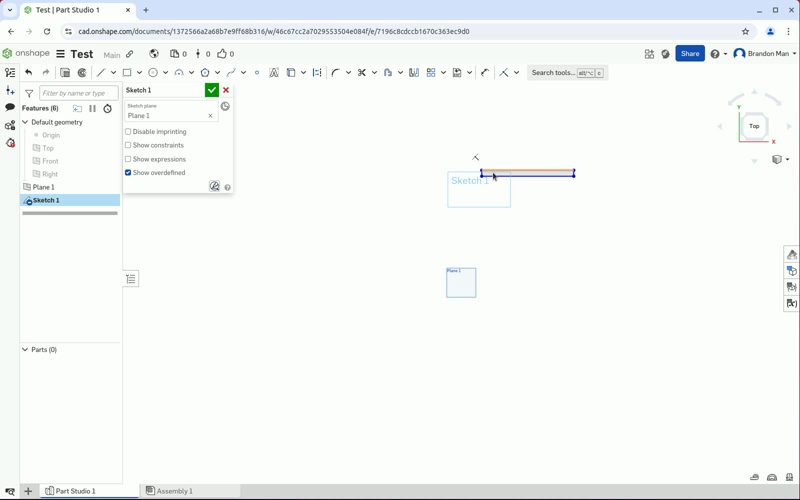
scroll(6)
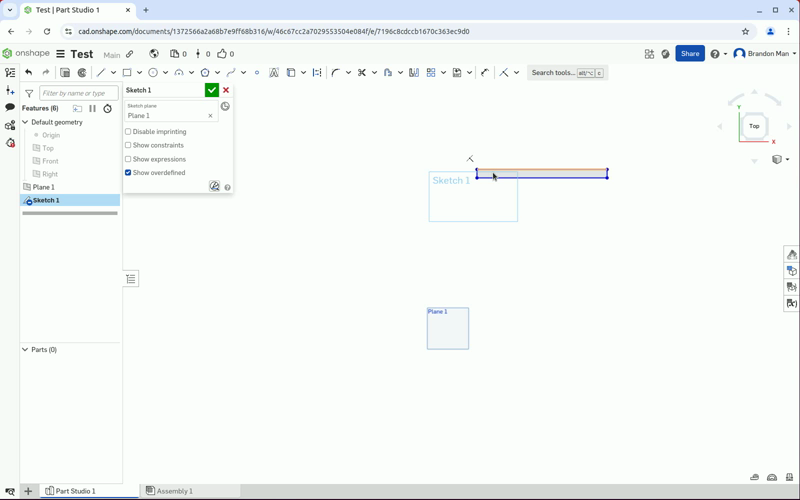
scroll(6)
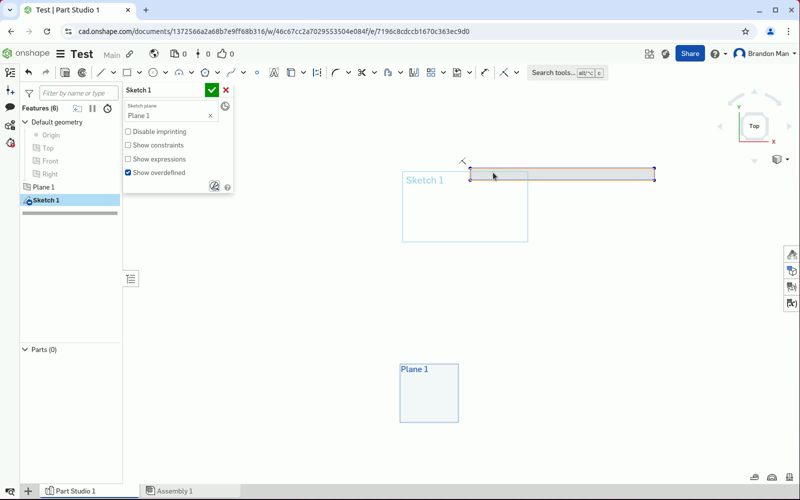
scroll(6)
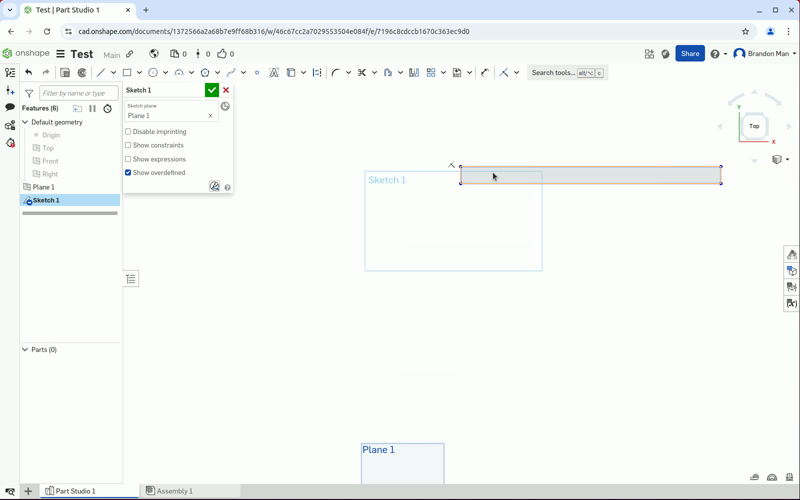
scroll(6)
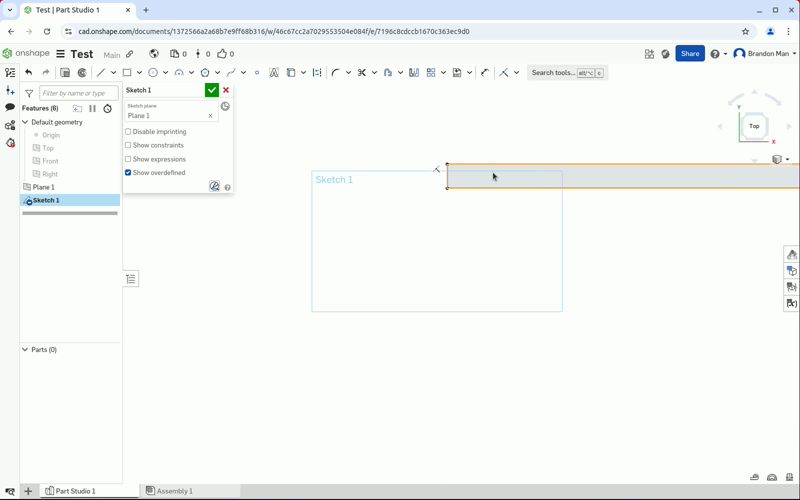
scroll(6)
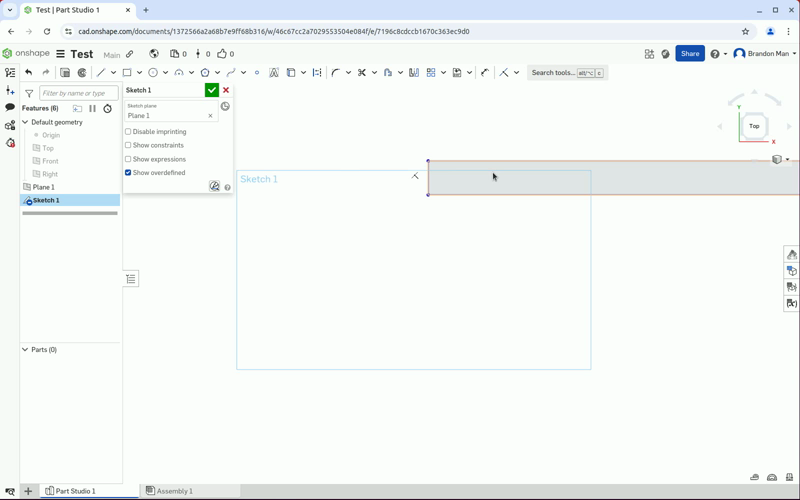
scroll(6)
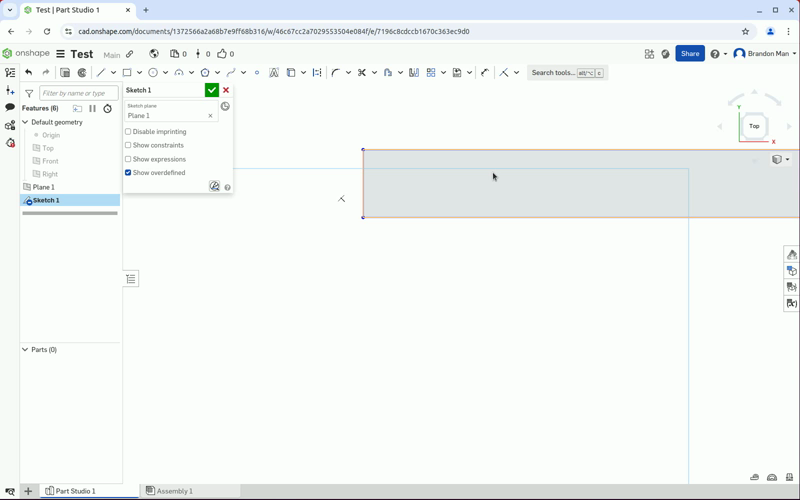
click(493, 172)
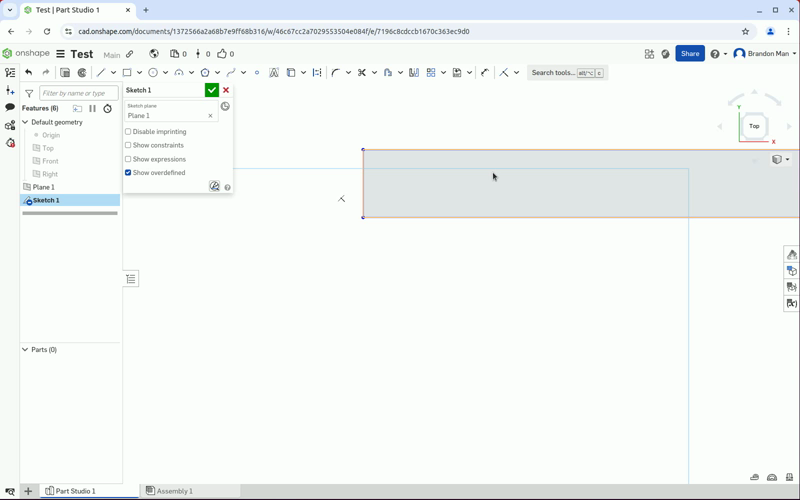
scroll(-6)
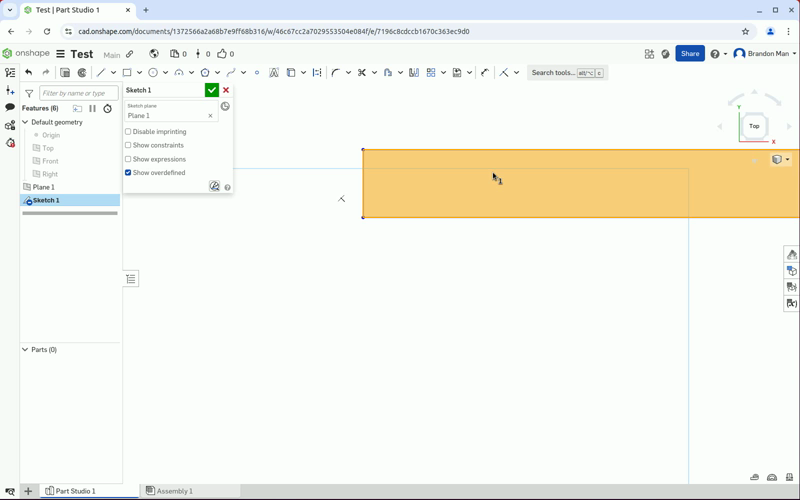
scroll(-6)
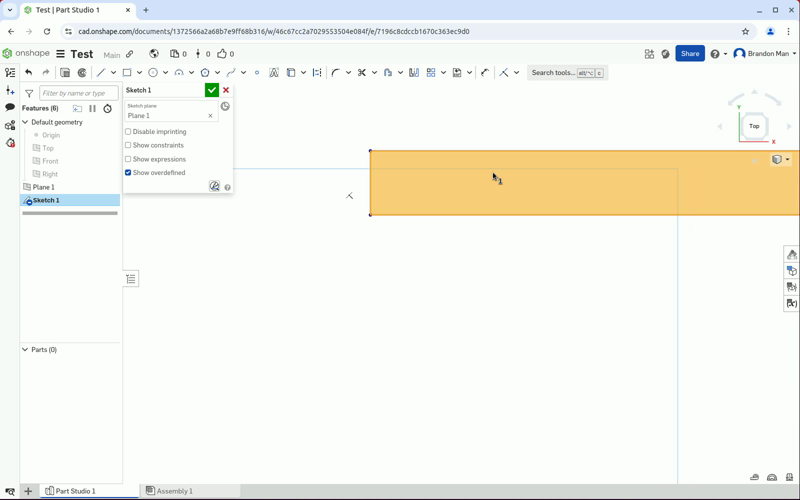
scroll(-6)
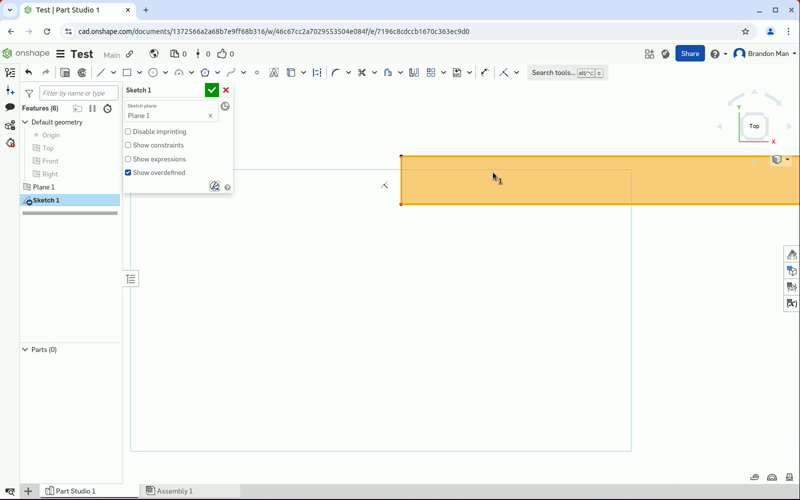
scroll(-6)
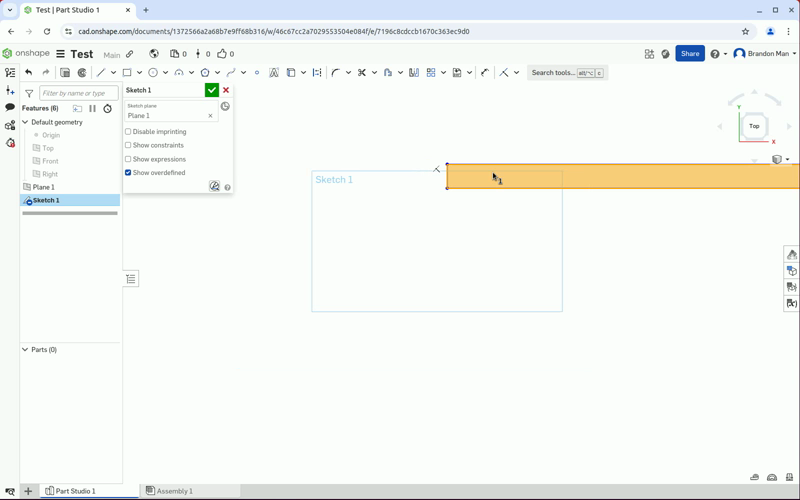
scroll(-6)
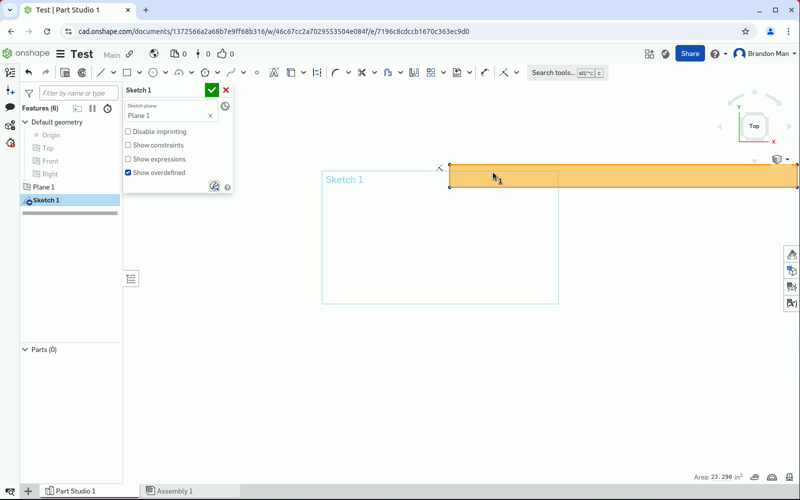
scroll(-6)
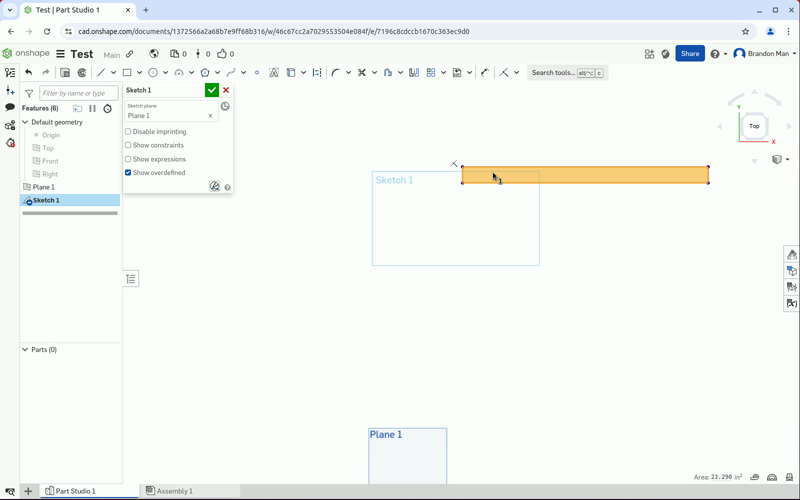
scroll(-6)
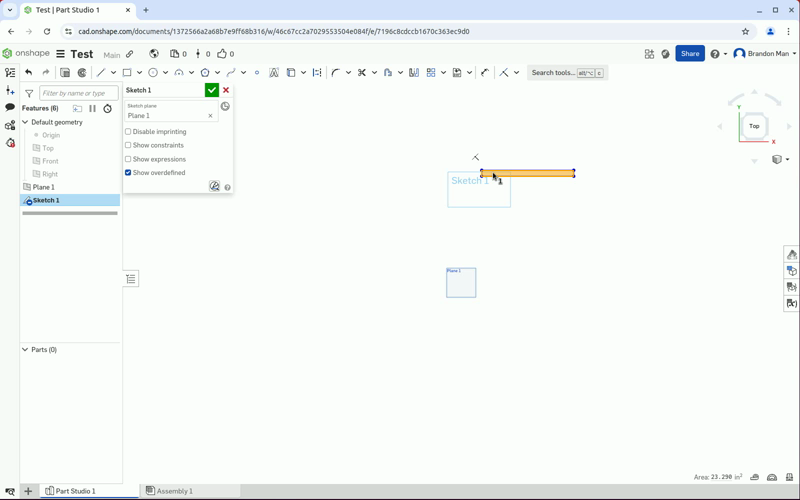
mouse_move(73, 352)
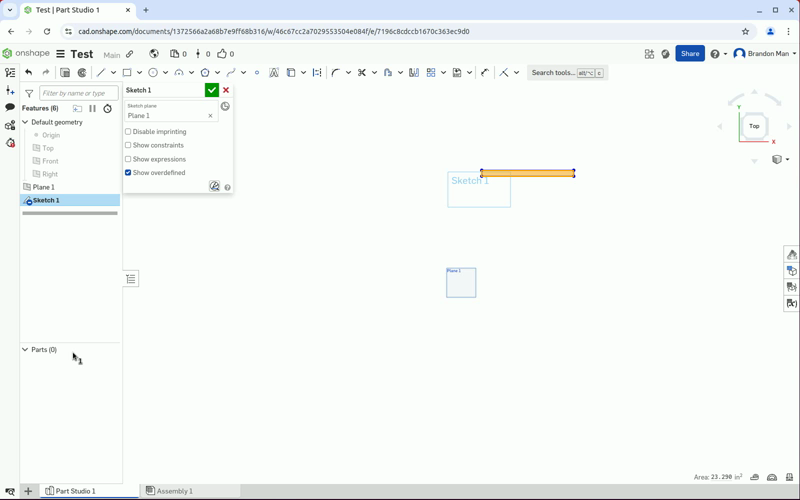
key(shift+y)
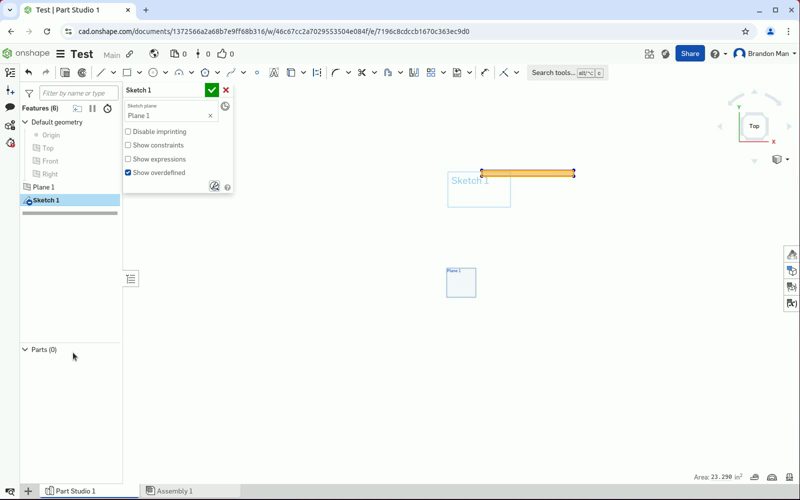
key(shift+e)
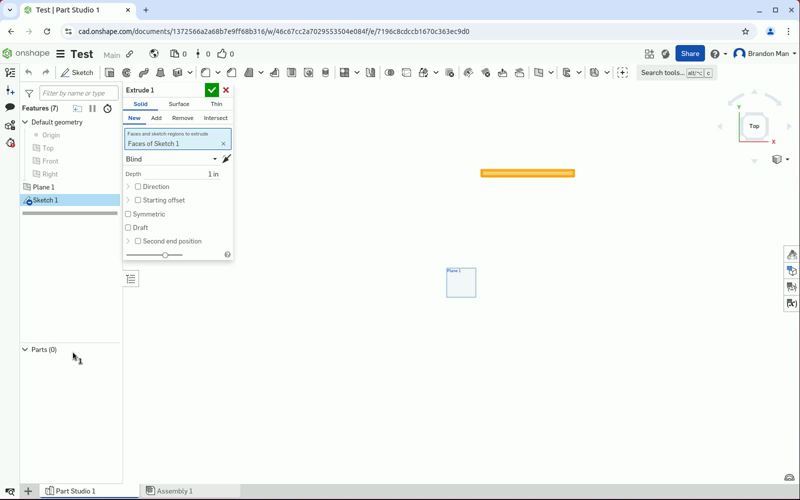
mouse_move(143, 106)
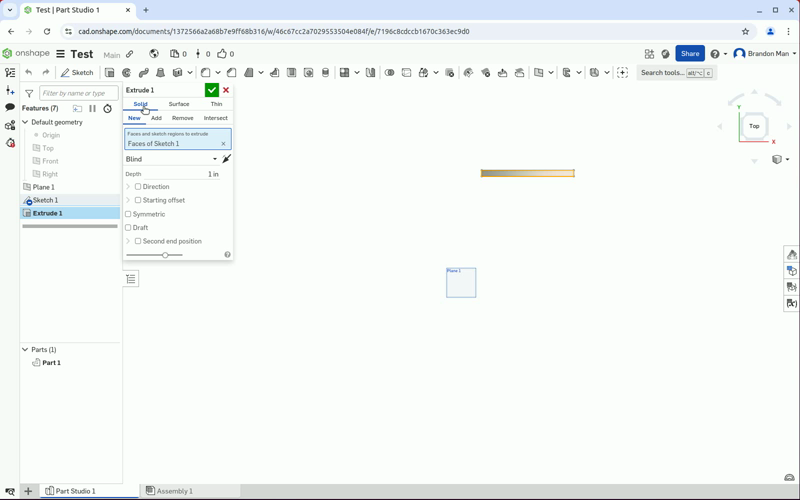
click(143, 106)
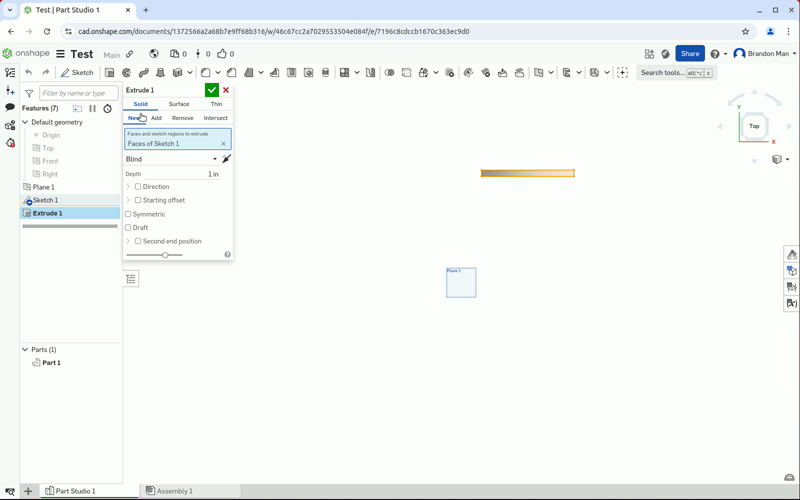
mouse_move(137, 120)
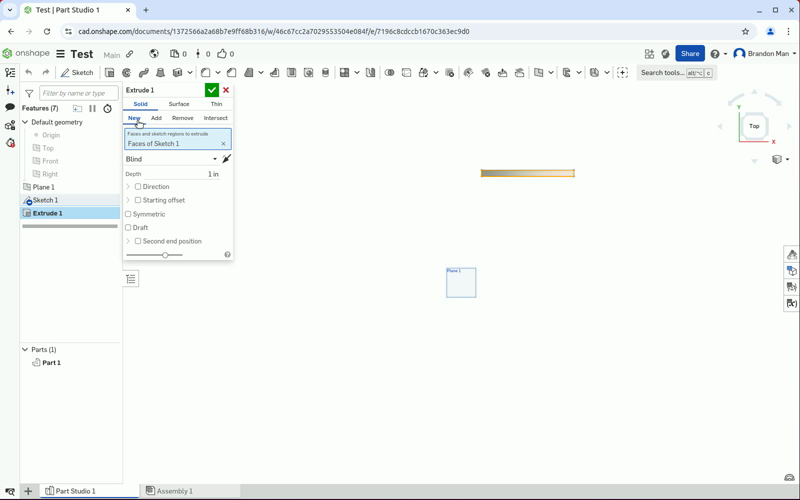
click(137, 120)
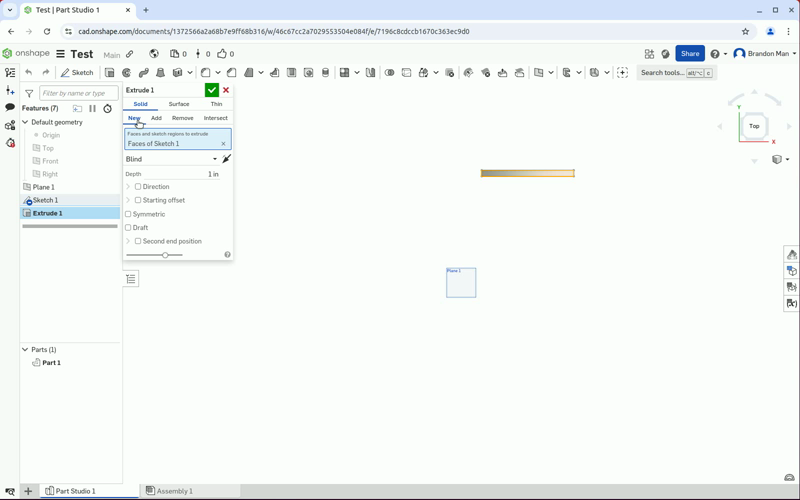
key(tab, 4)
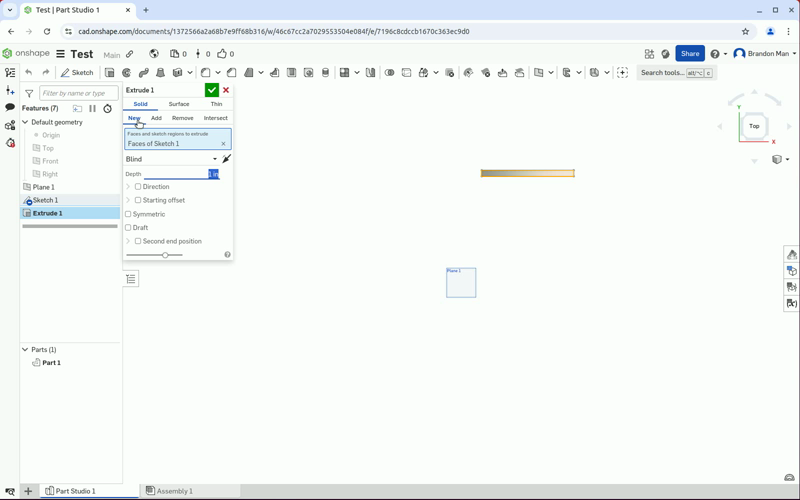
text(0.481)
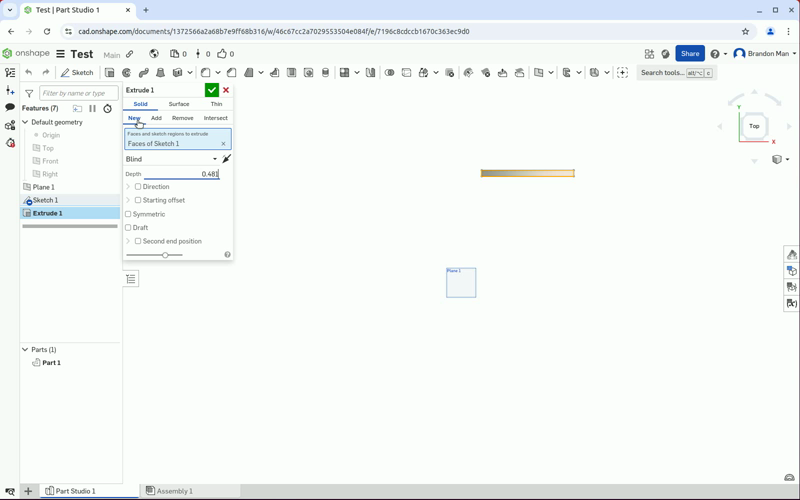
key(enter)
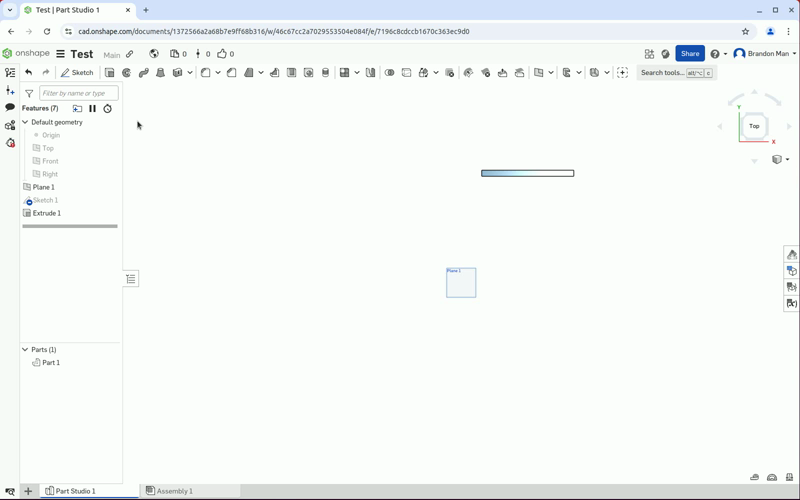
key(shift+h)
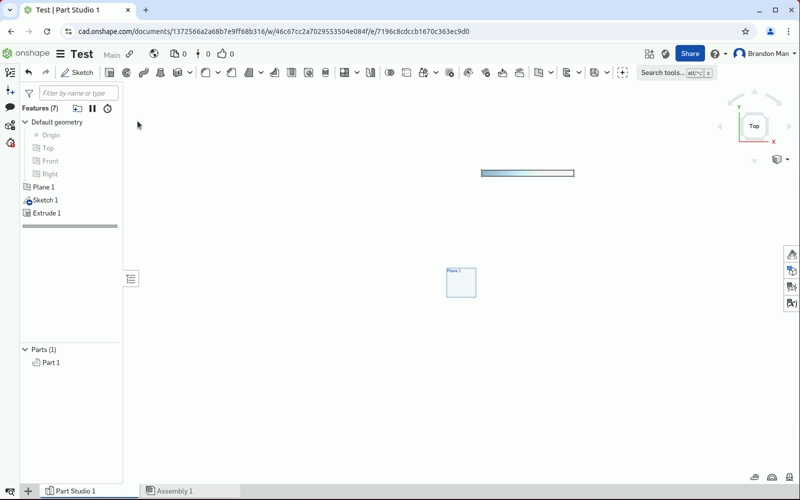
key(shift+h)
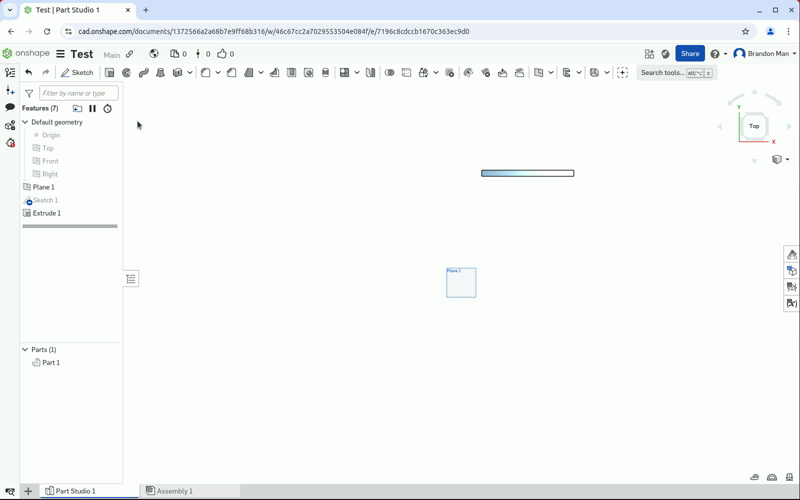
mouse_move(73, 189)
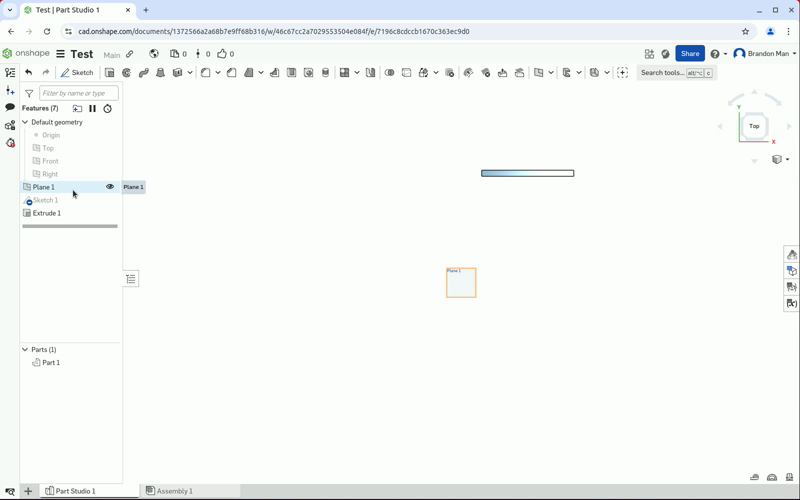
click(73, 189)
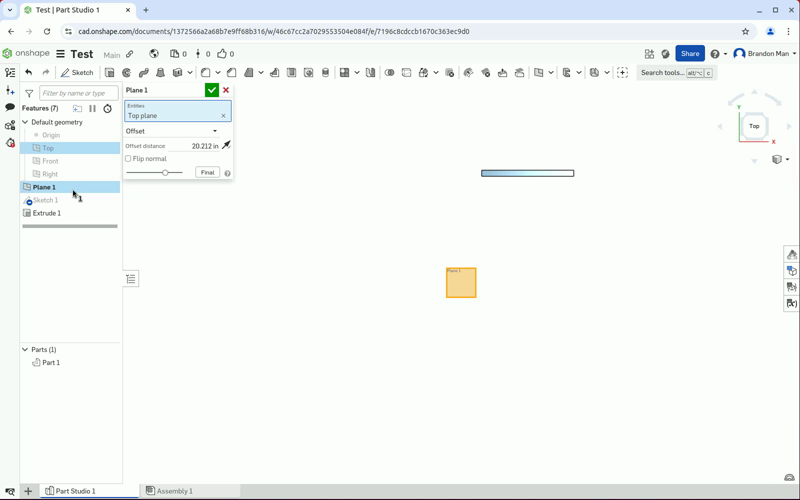
mouse_move(229, 92)
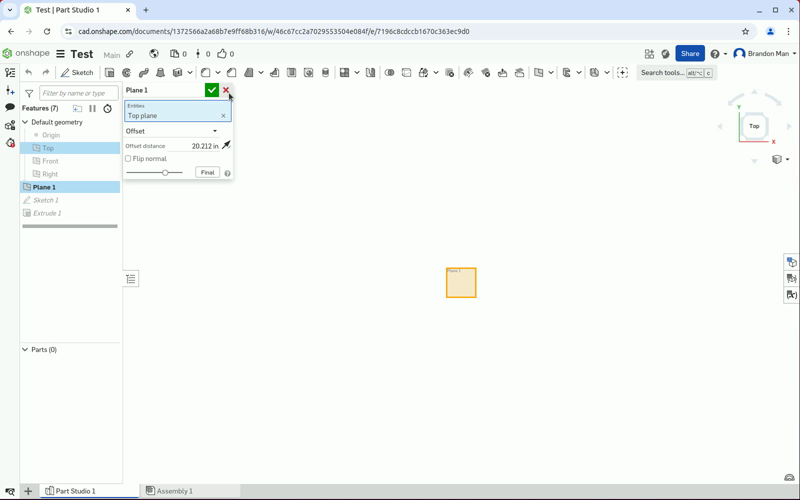
click(229, 92)
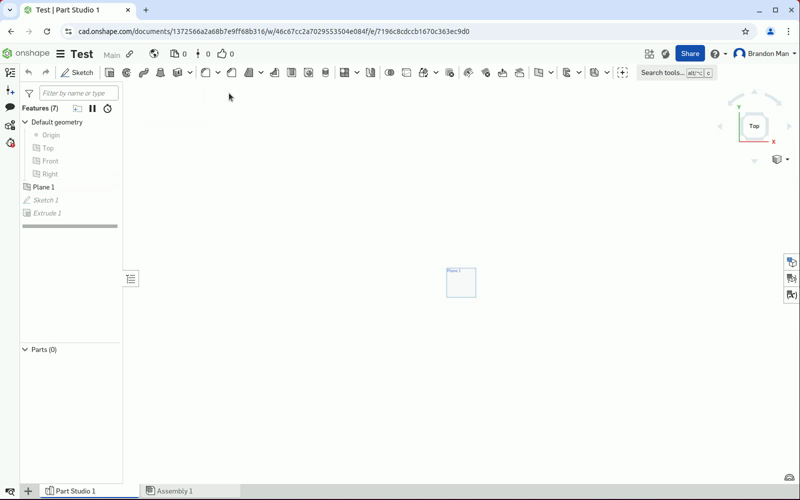
key(shift+s)
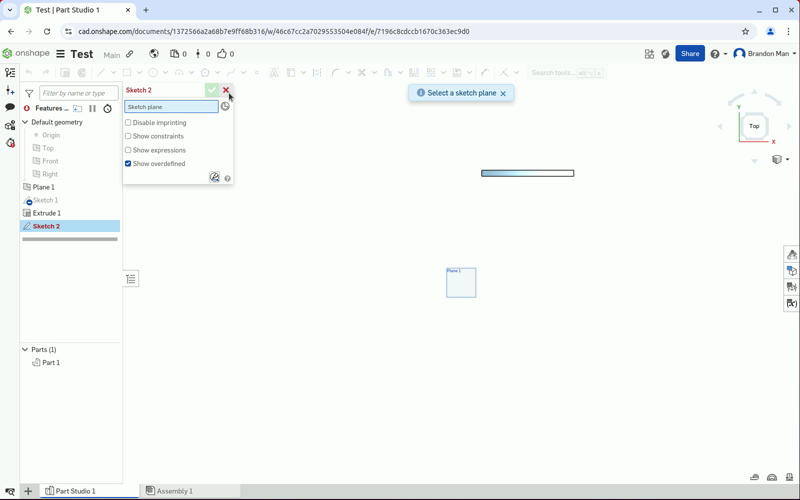
mouse_move(73, 189)
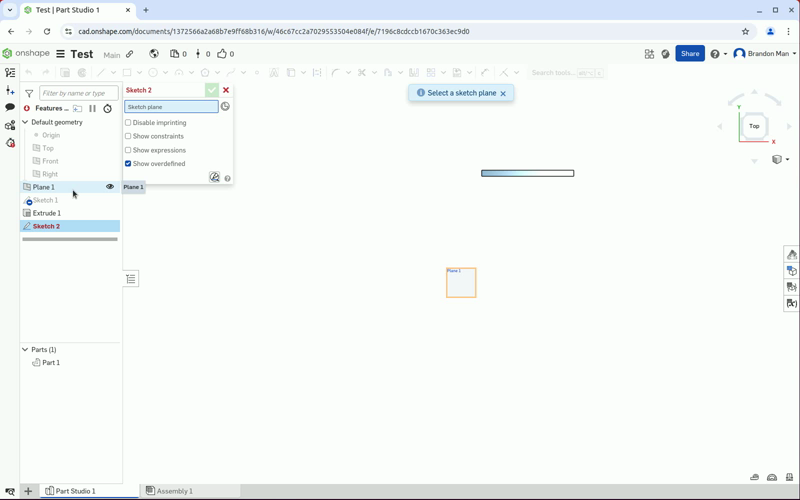
click(73, 189)
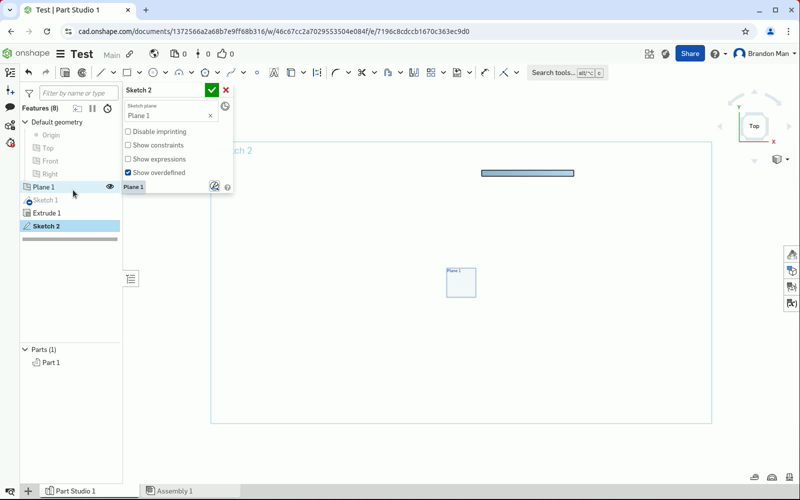
mouse_move(73, 352)
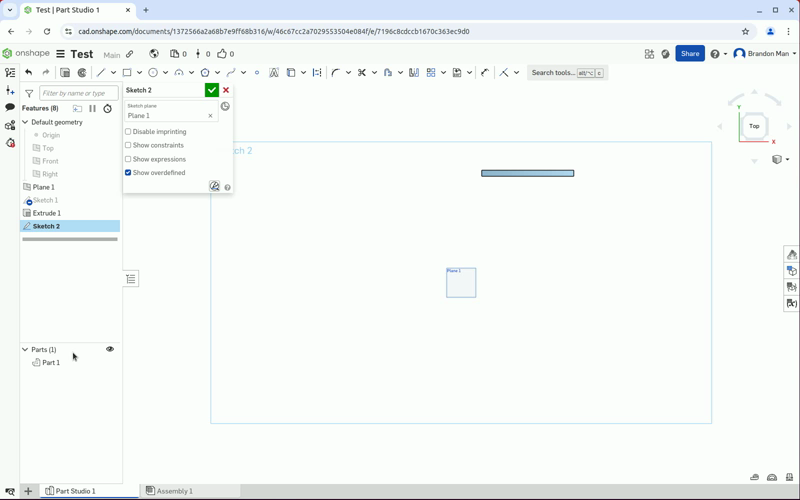
key(y)
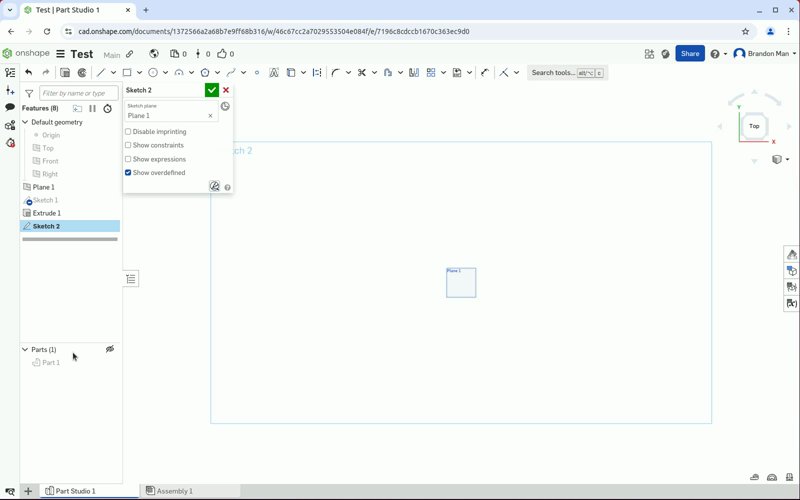
key(l)
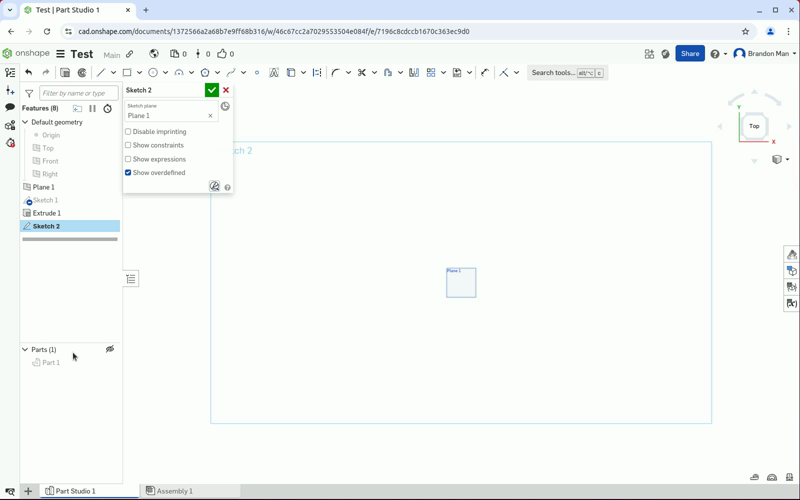
key_down(shift)
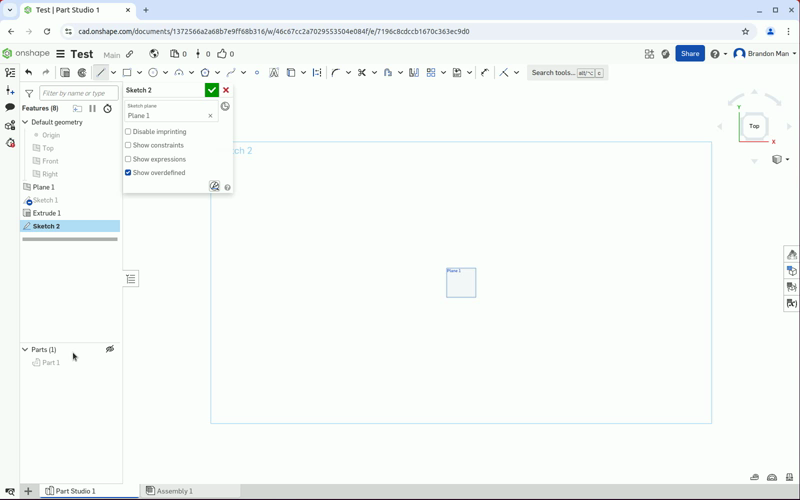
mouse_move(481, 341)
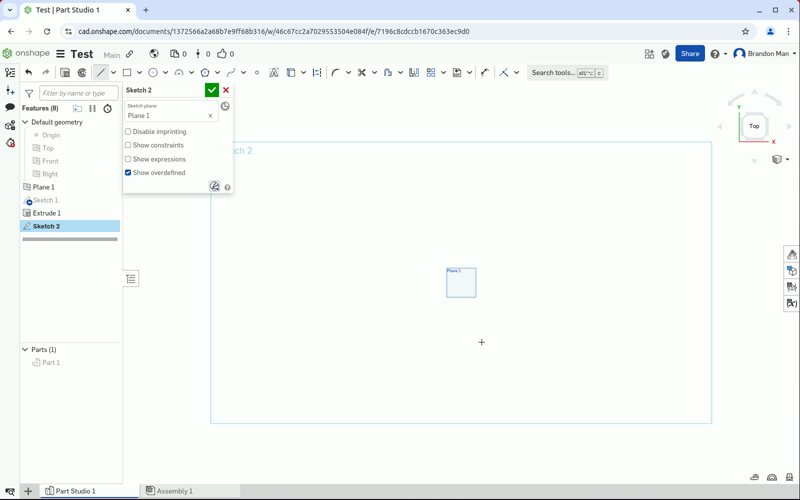
click(481, 341)
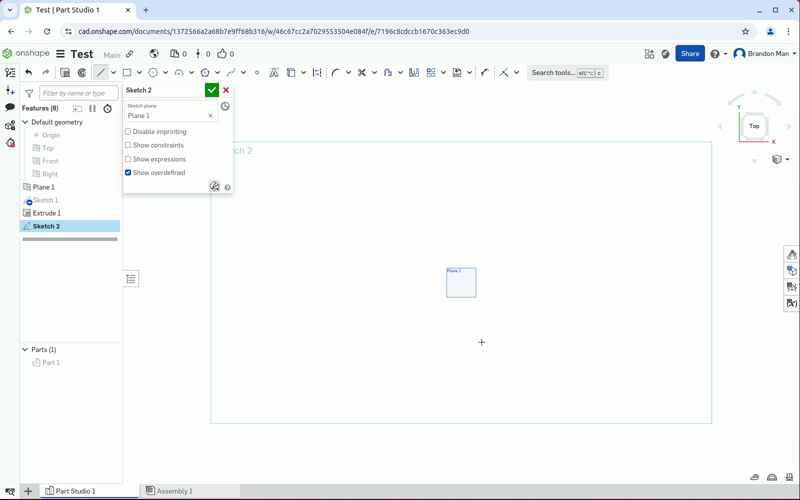
key_up(shift)
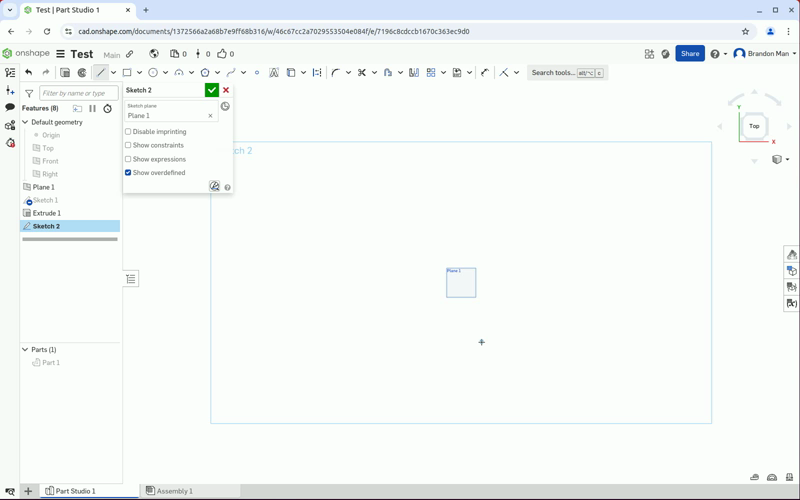
key_down(shift)
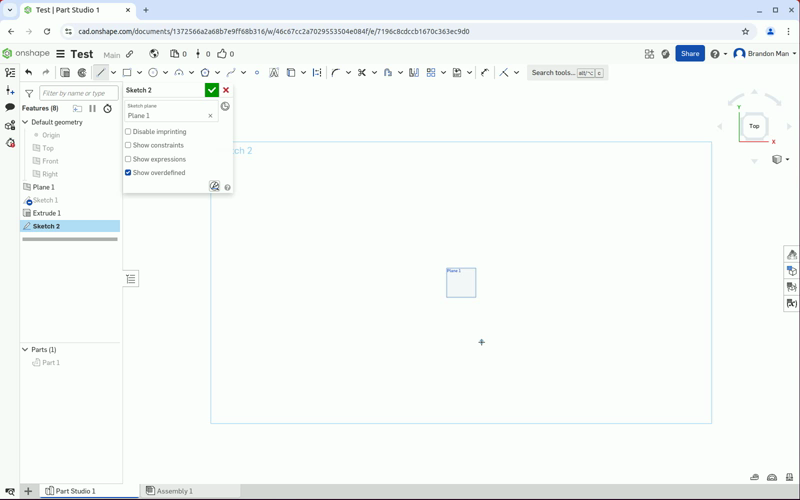
mouse_move(572, 341)
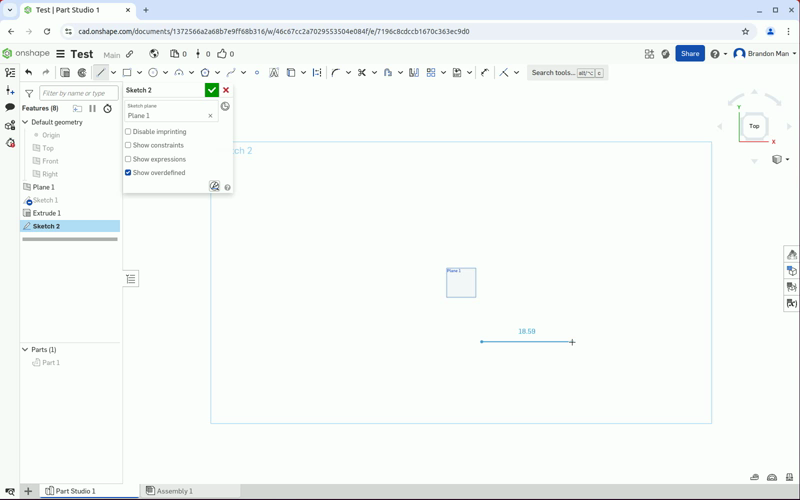
click(572, 341)
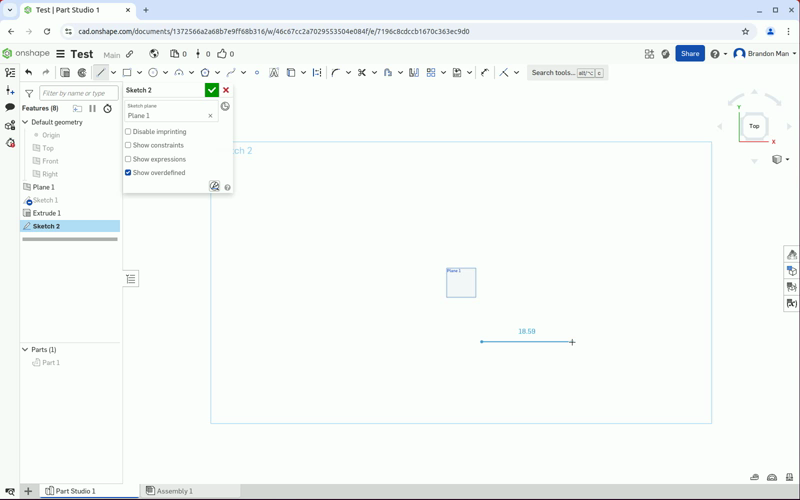
key_up(shift)
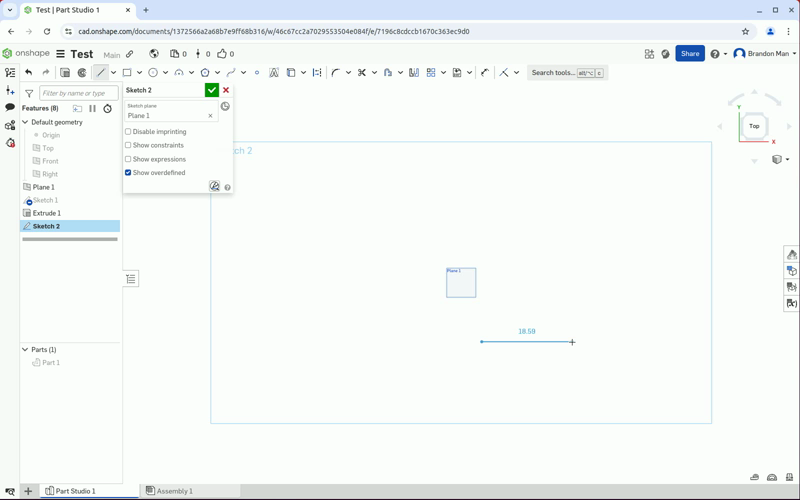
key_down(shift)
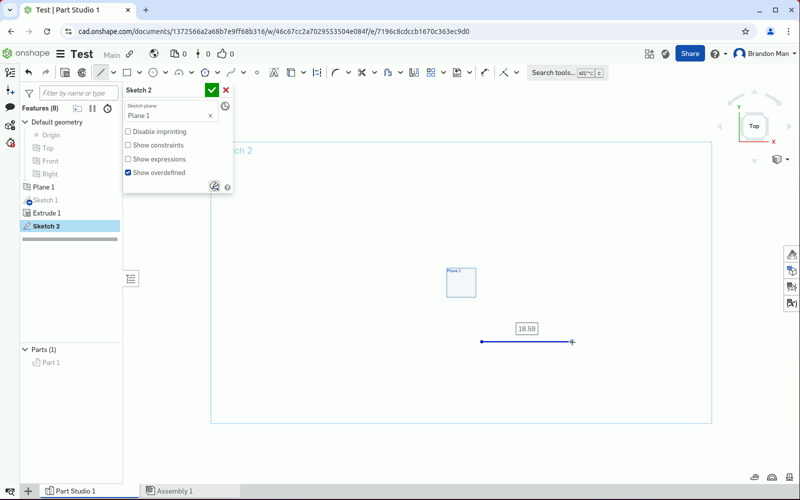
mouse_move(572, 177)
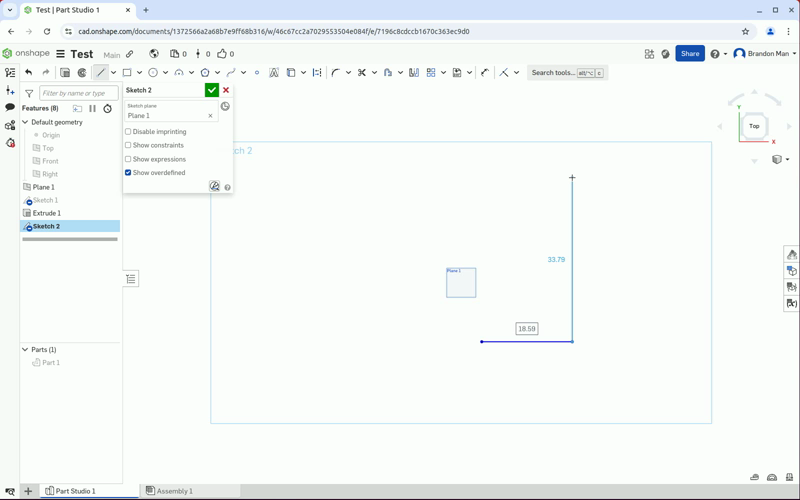
click(572, 177)
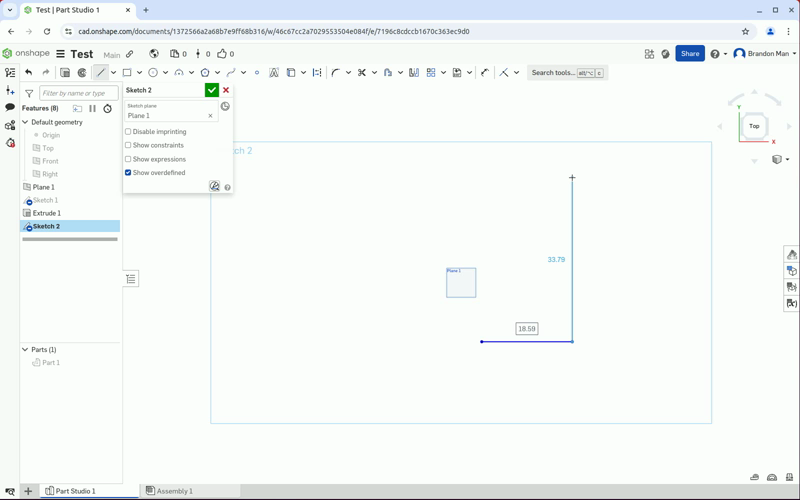
key_up(shift)
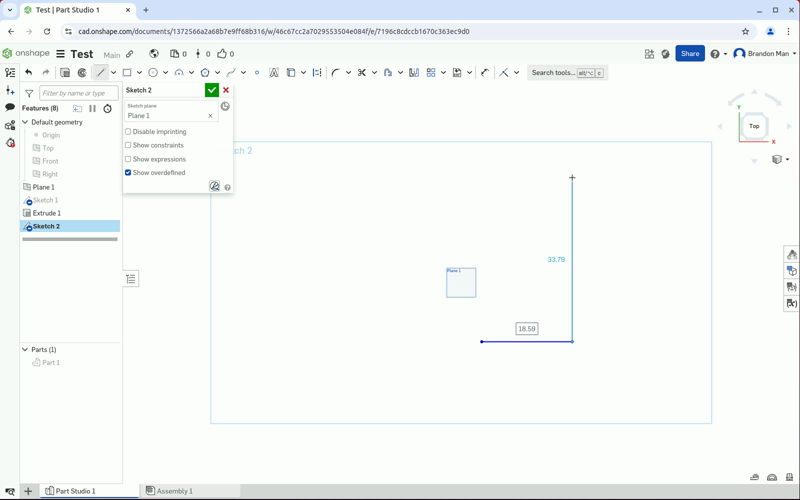
key_down(shift)
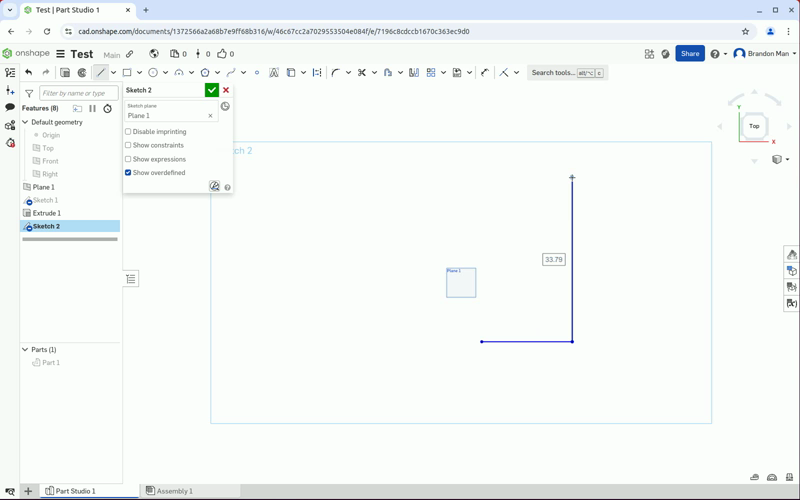
mouse_move(481, 177)
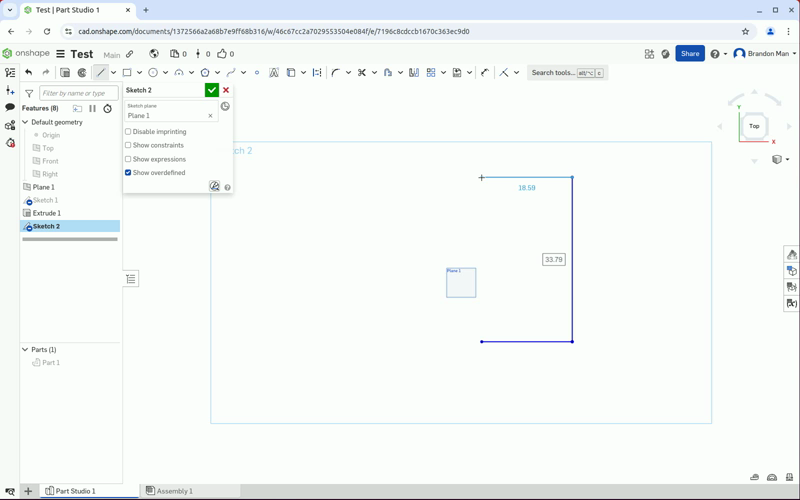
click(481, 177)
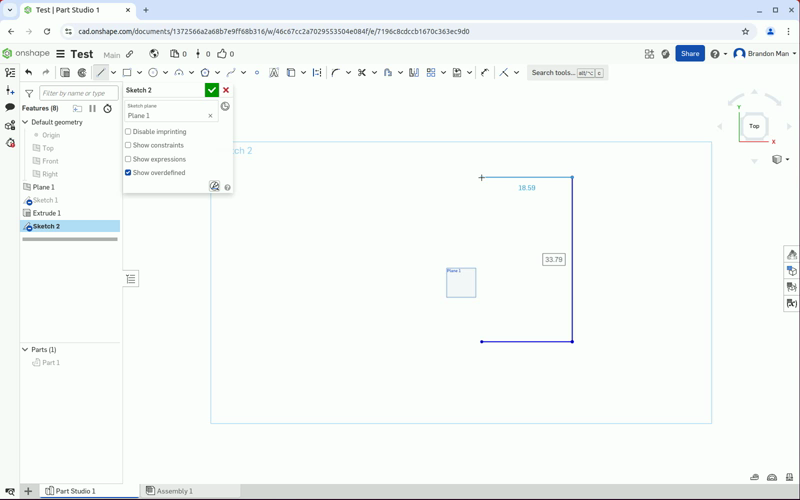
key_up(shift)
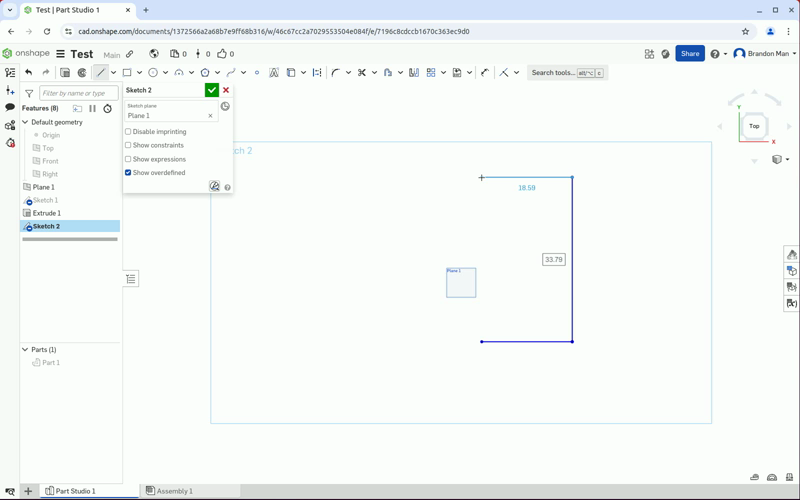
key_down(shift)
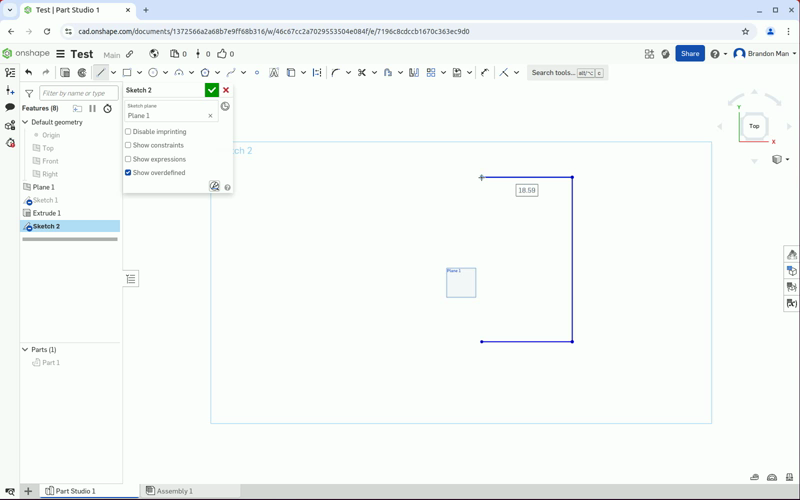
mouse_move(481, 341)
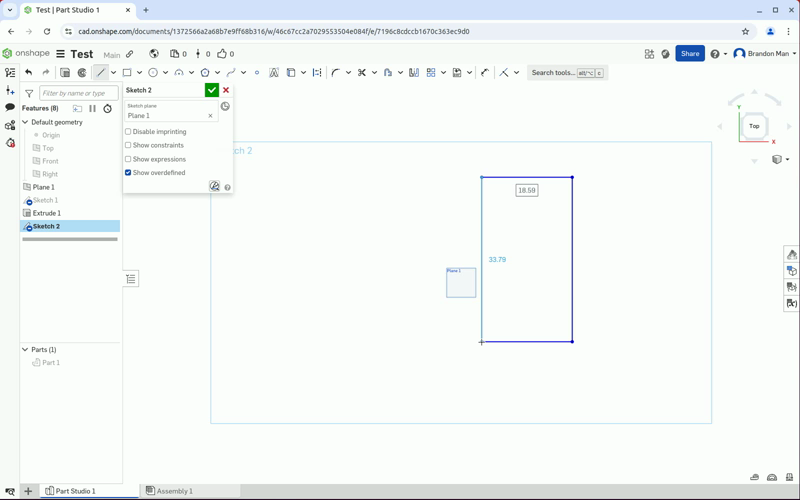
key_up(shift)
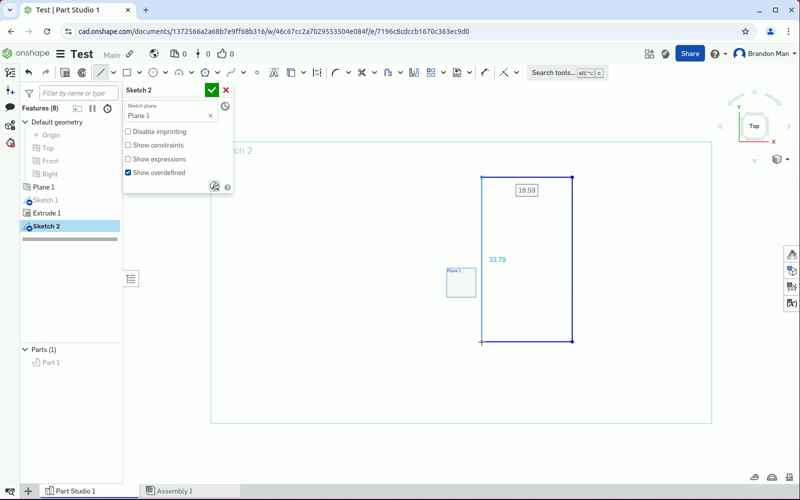
click(481, 341)
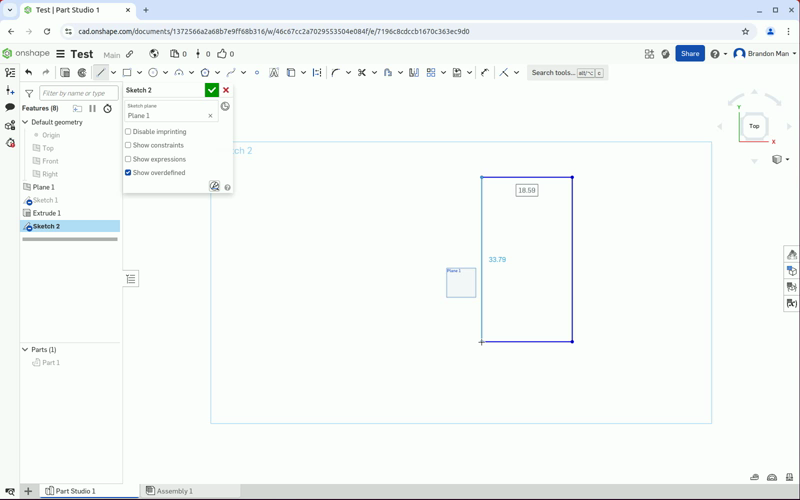
key(esc)
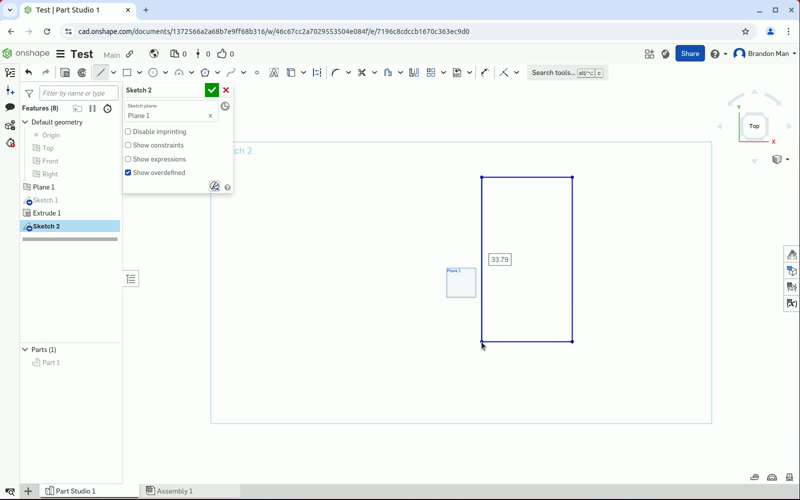
mouse_move(494, 226)
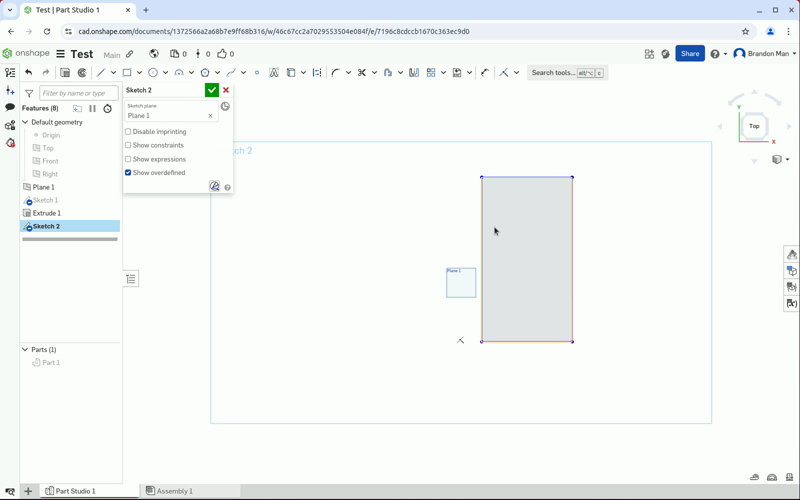
click(494, 226)
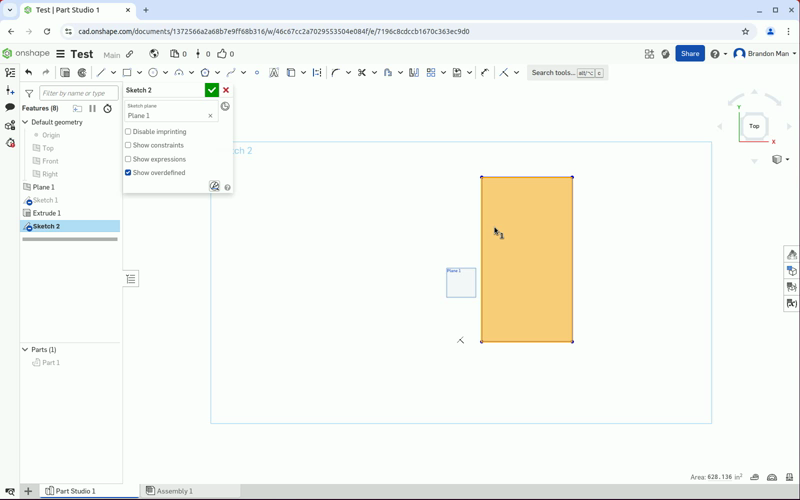
mouse_move(73, 352)
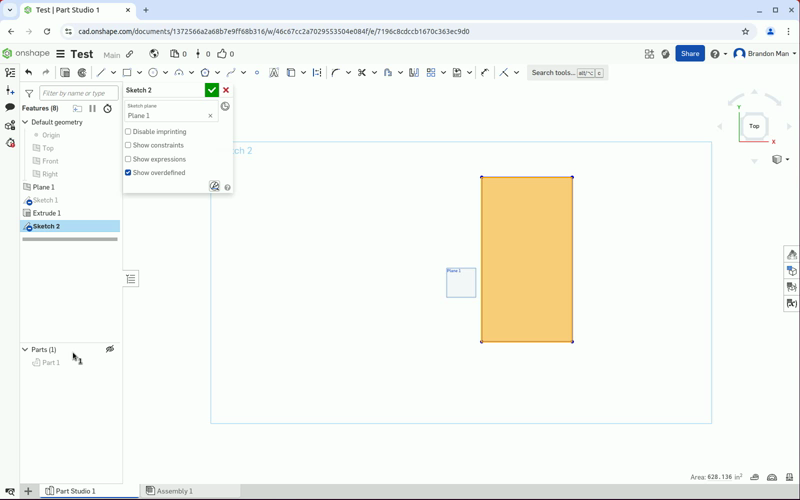
key(shift+y)
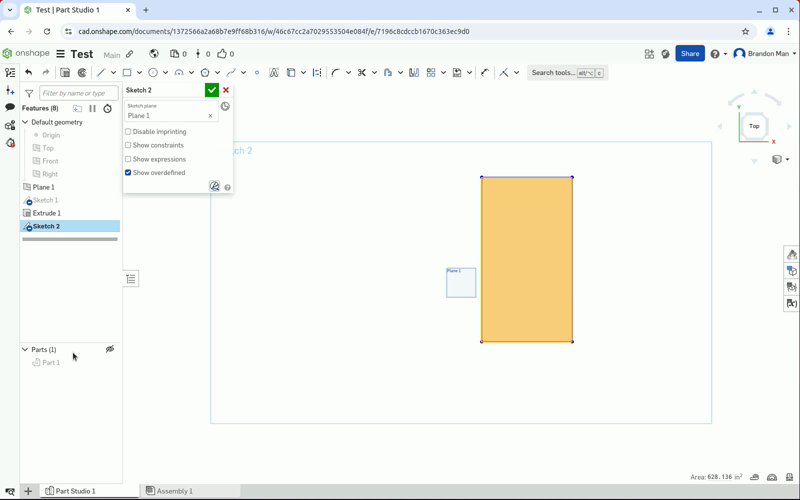
key(shift+e)
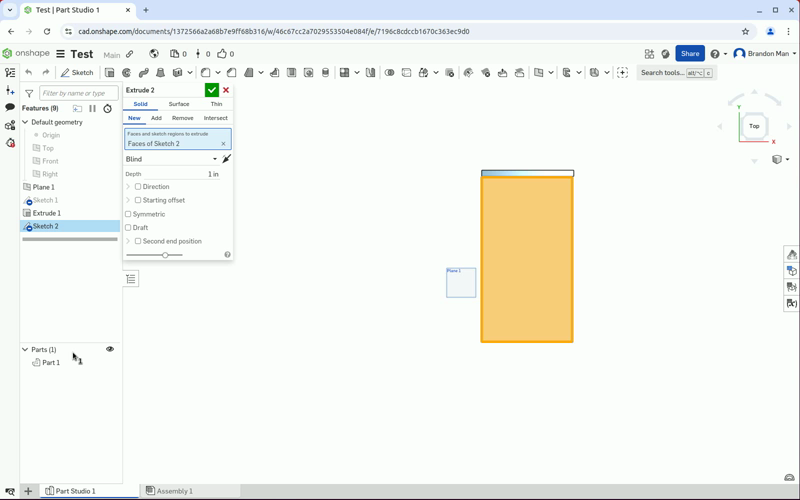
mouse_move(143, 106)
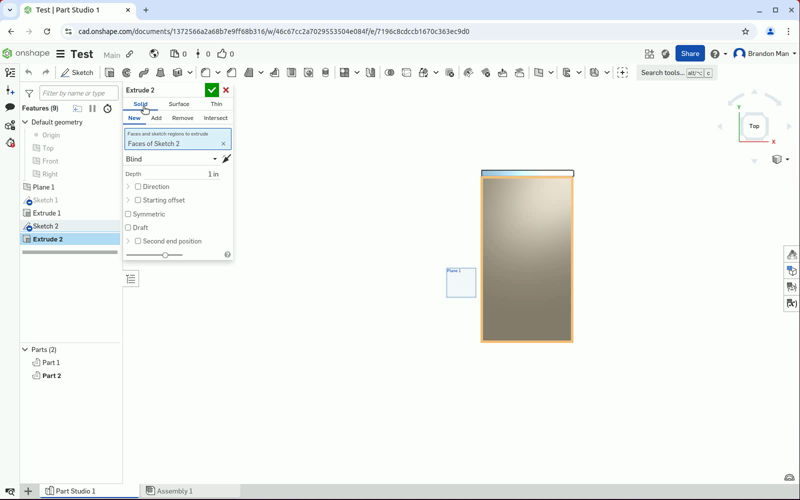
click(143, 106)
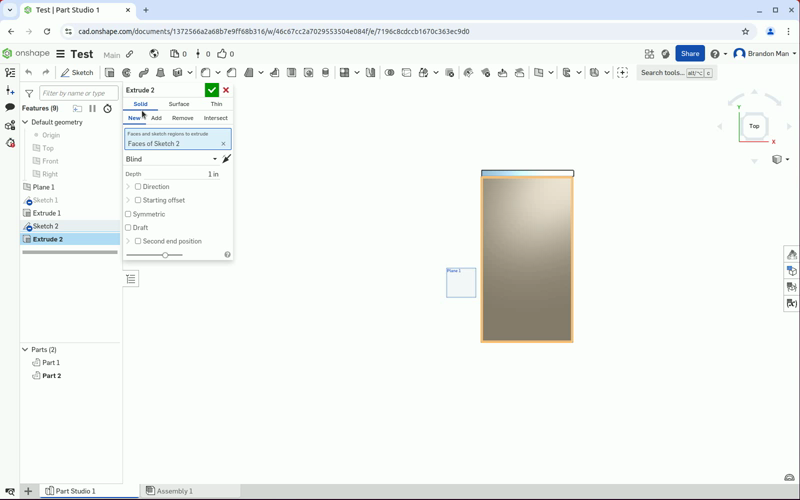
mouse_move(137, 120)
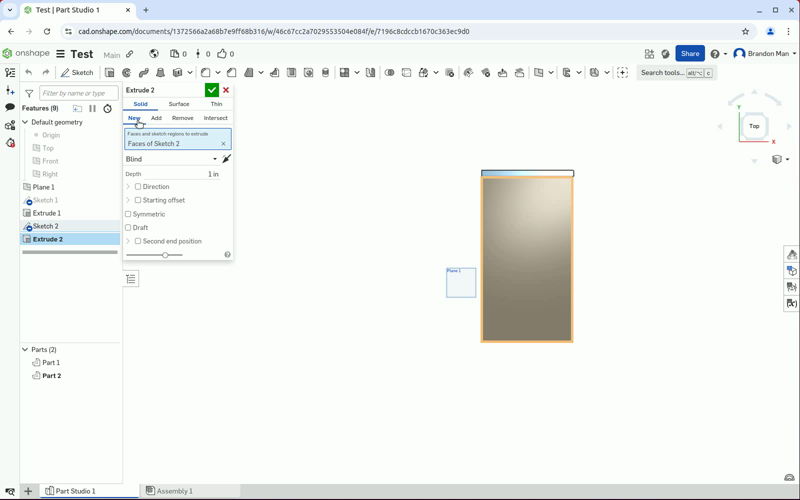
click(137, 120)
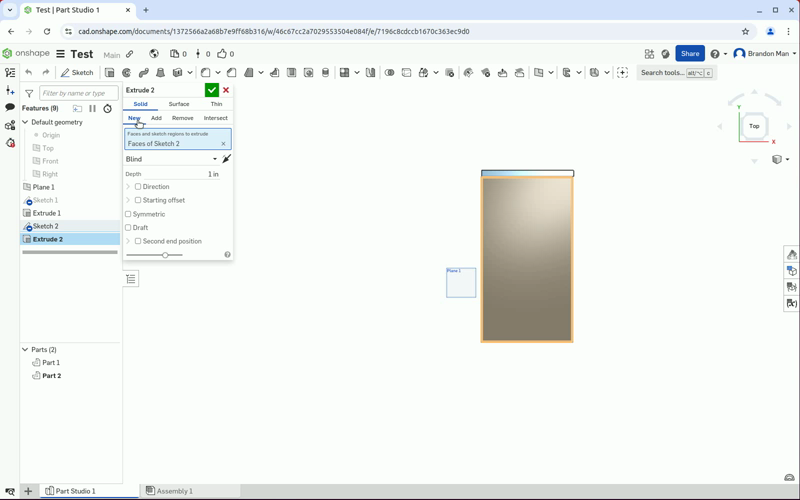
key(tab, 4)
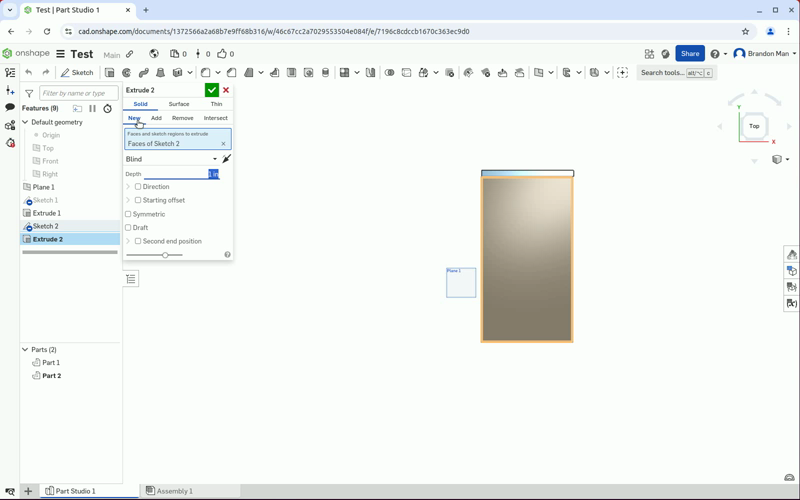
text(0.481)
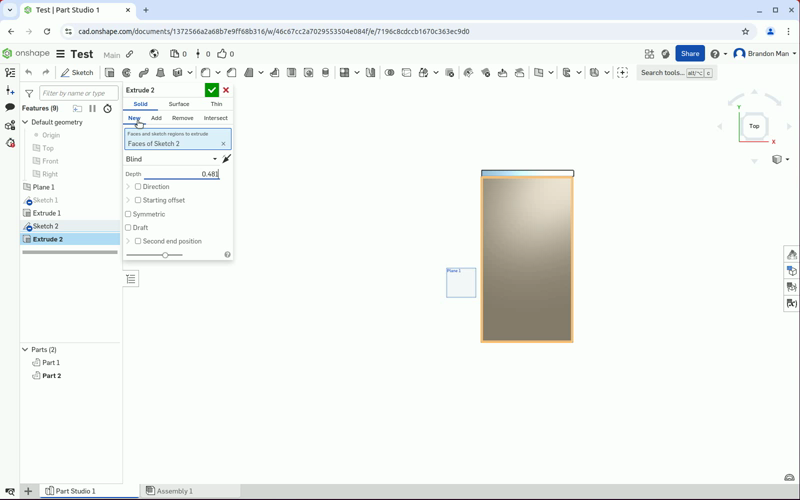
key(enter)
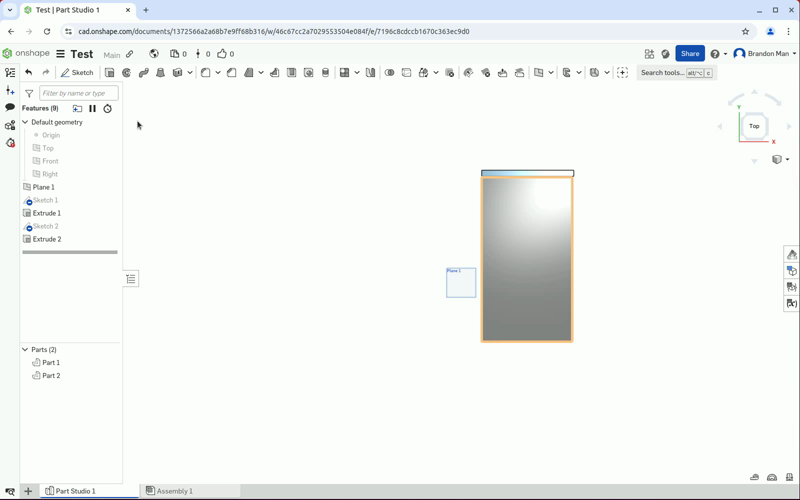
key(shift+h)
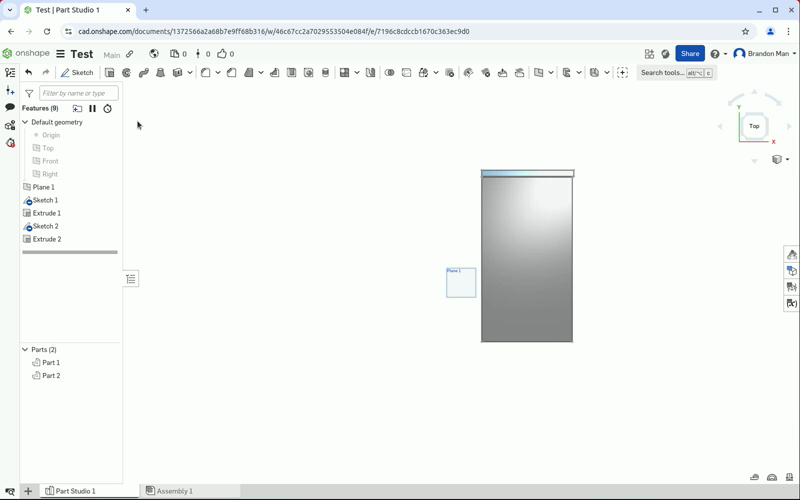
key(shift+h)
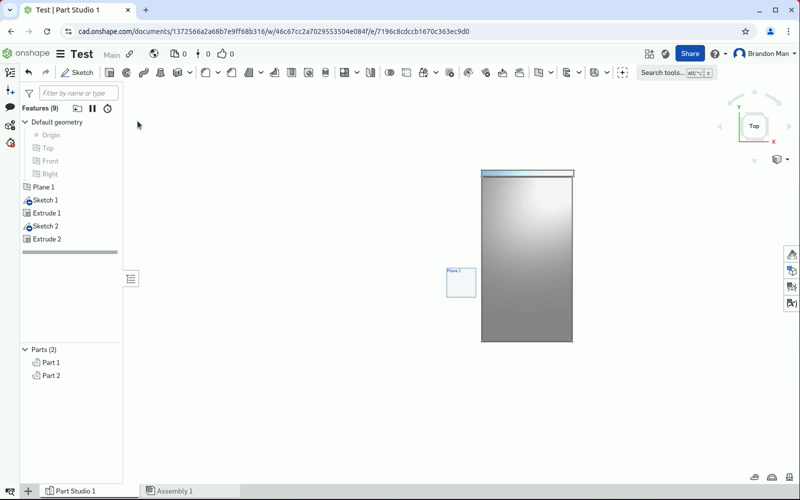
key(shift+7)
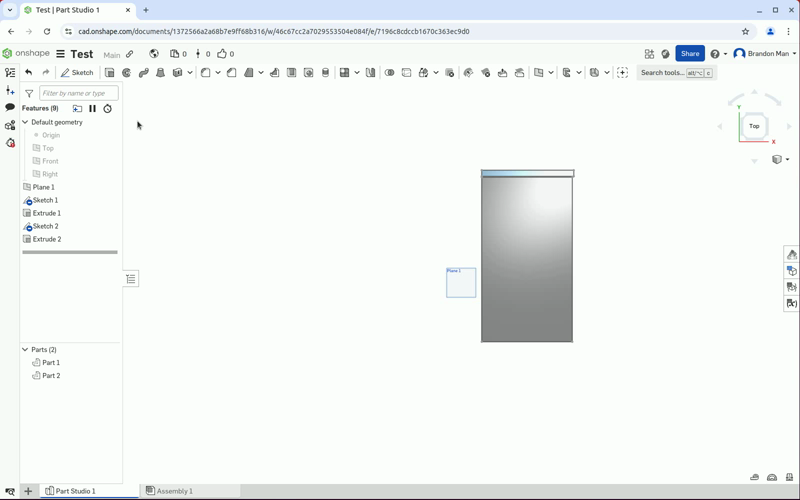
key(up, 3)
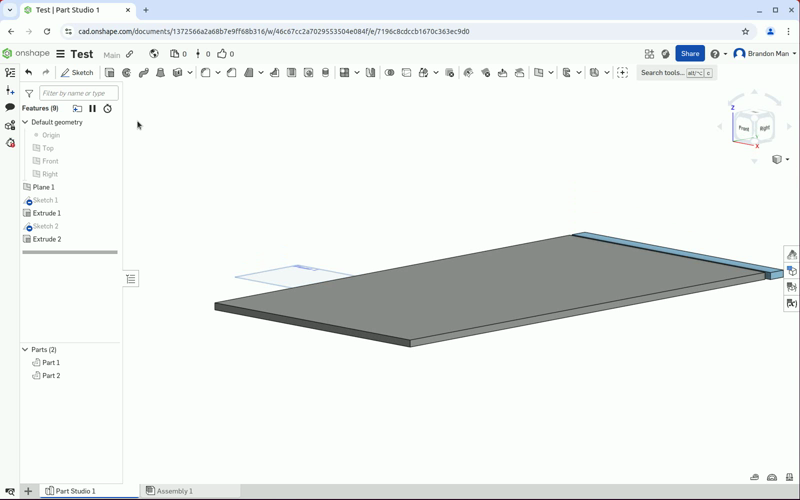
key(left, 3)
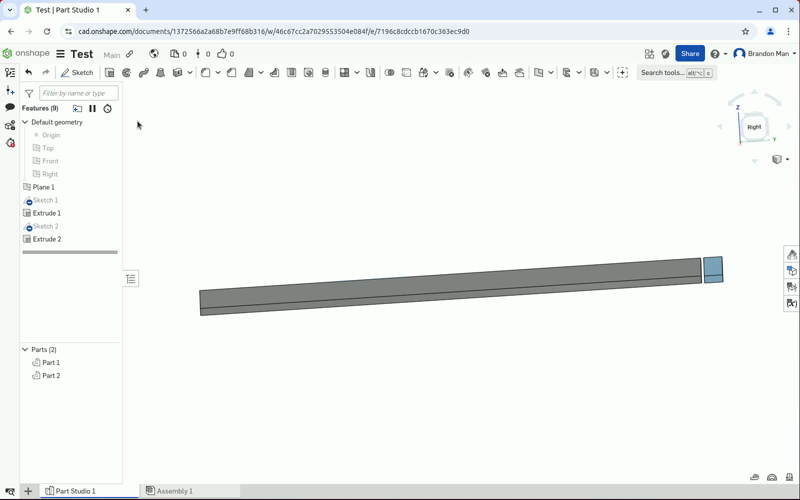
key(right, 3)
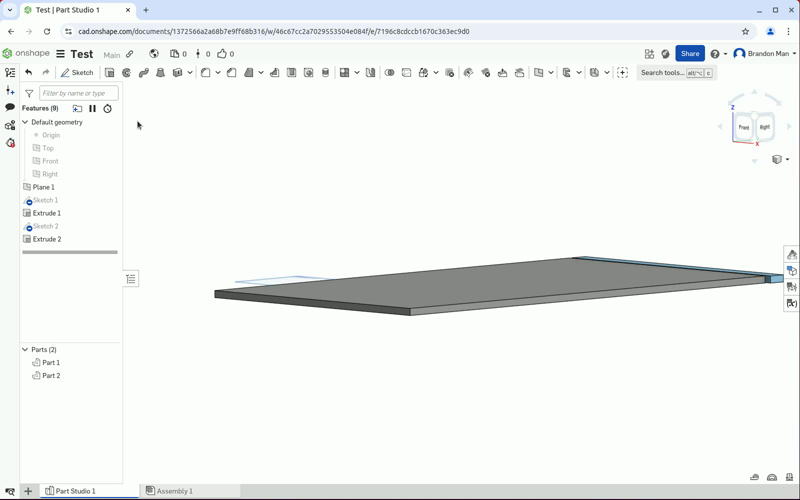
key(down, 3)
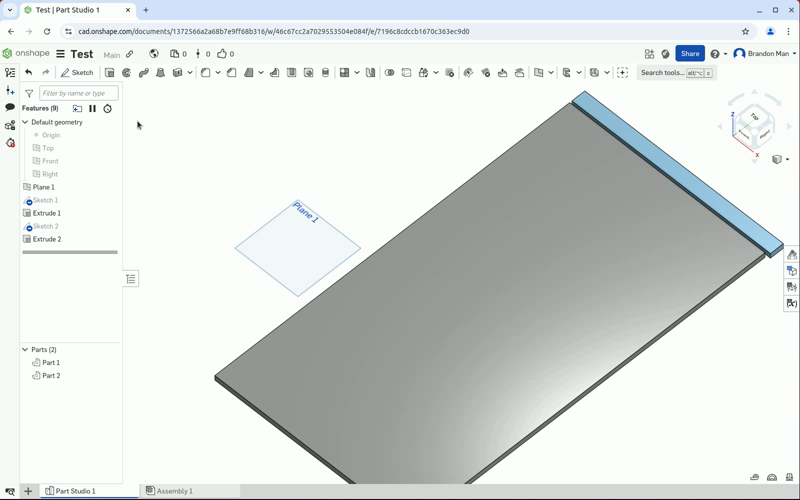
mouse_move(73, 189)
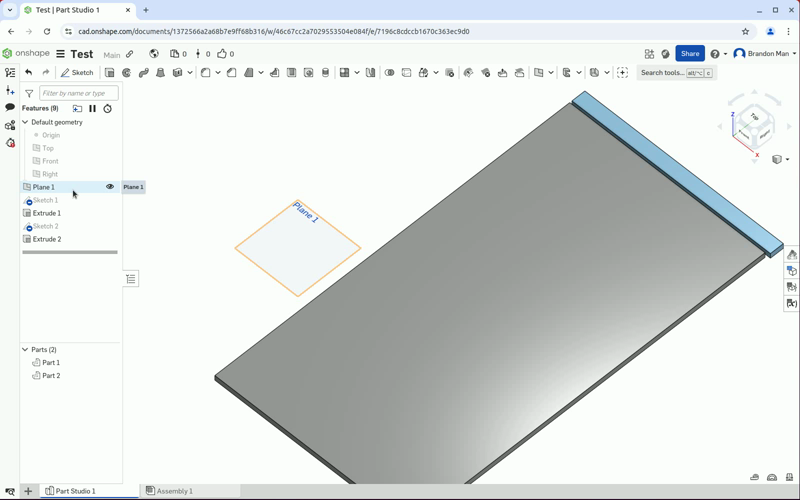
click(73, 189)